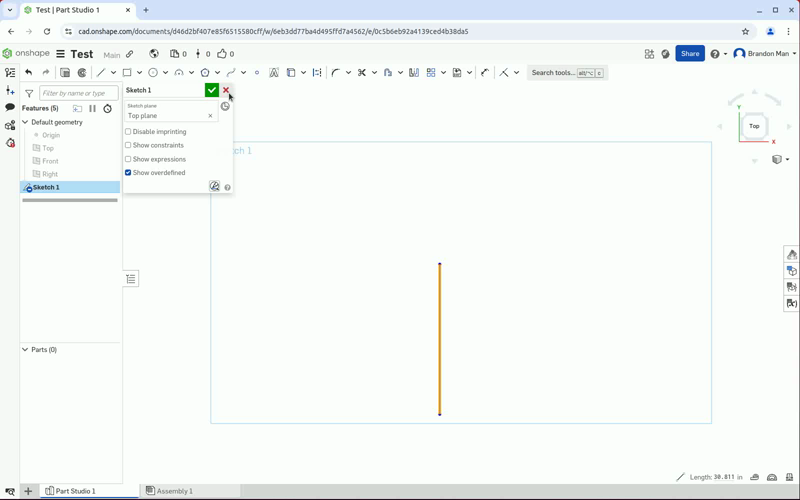
key(shift+h)
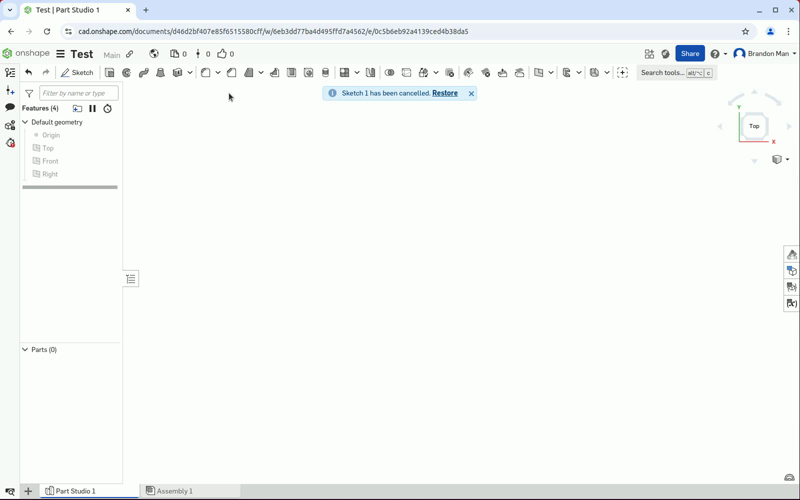
mouse_move(73, 352)
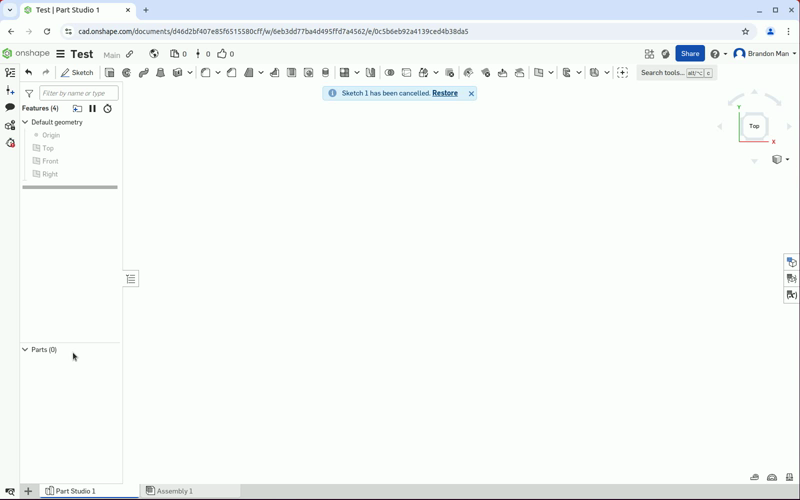
key(y)
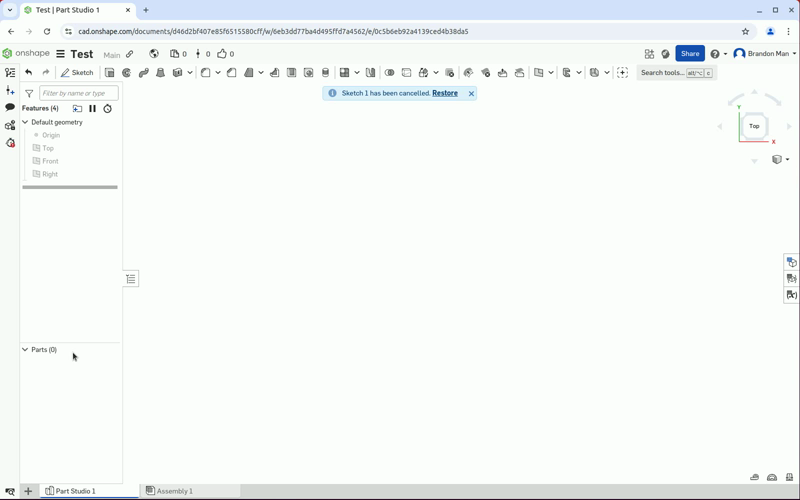
key(shift+p)
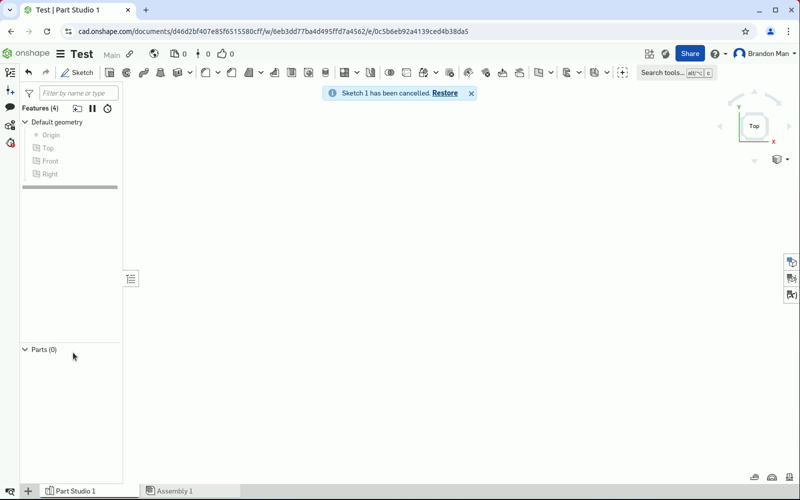
key(space)
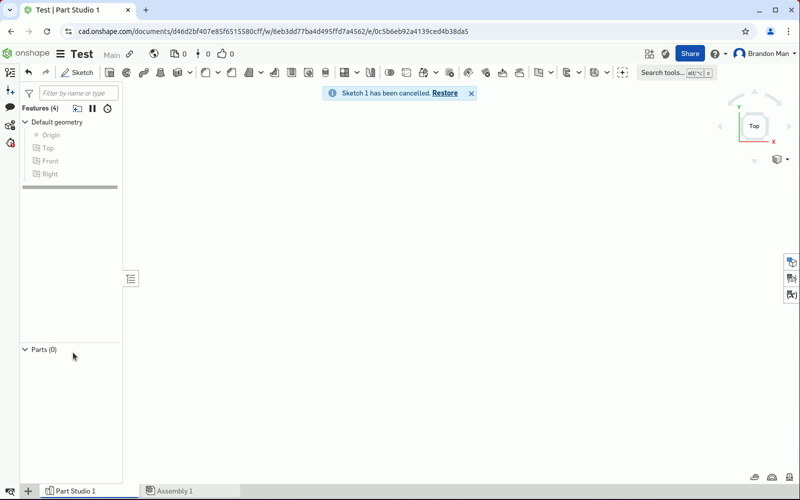
key_down(shift)
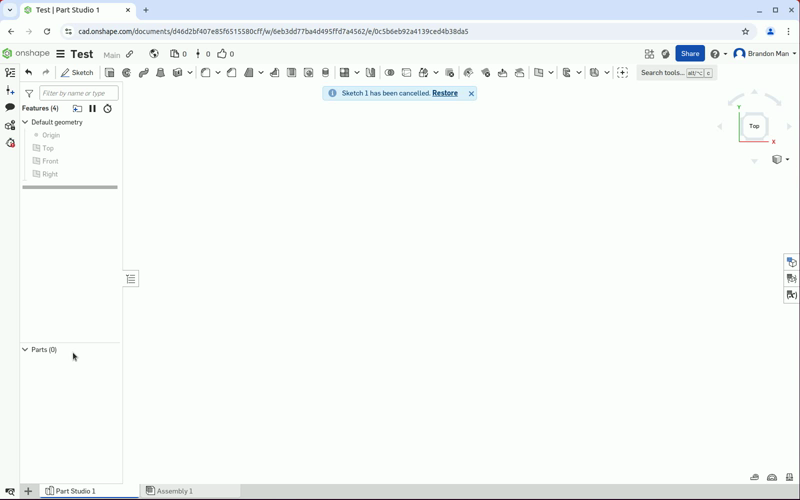
key(up)
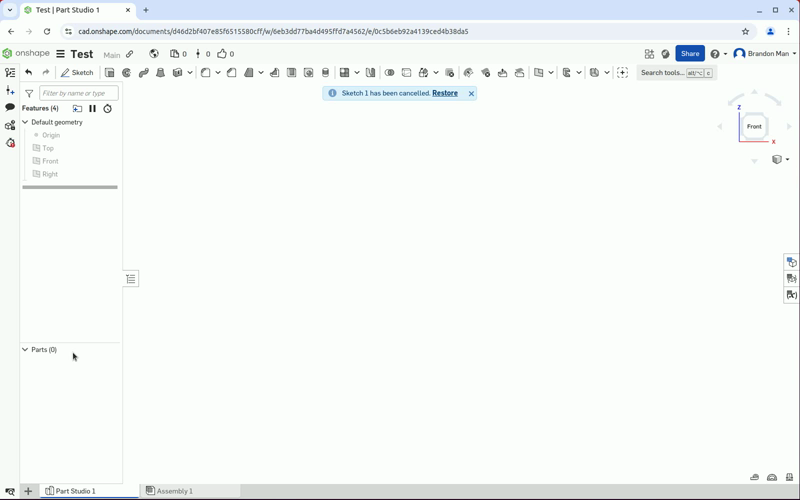
key_up(shift)
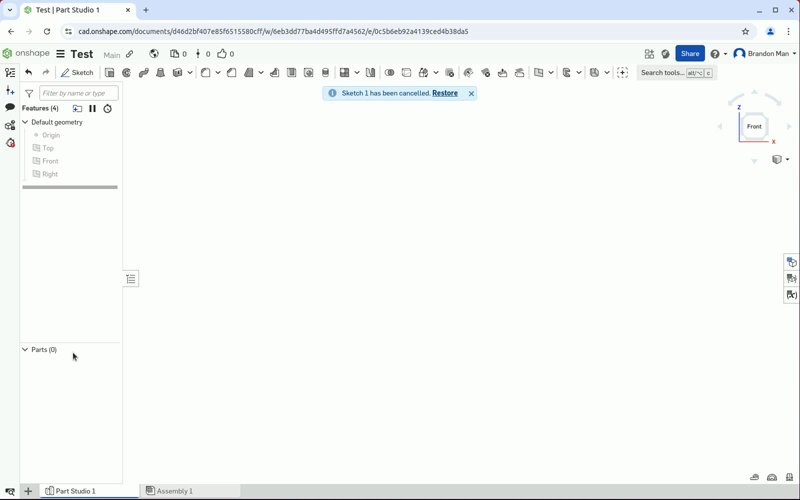
mouse_move(73, 352)
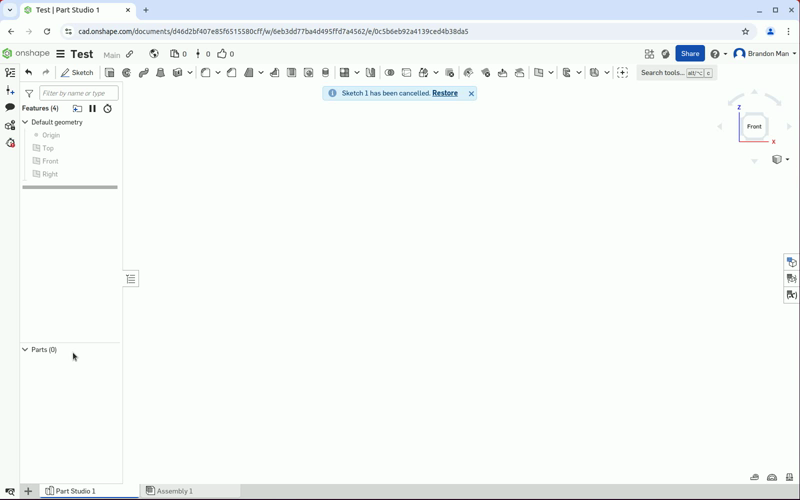
key(shift+y)
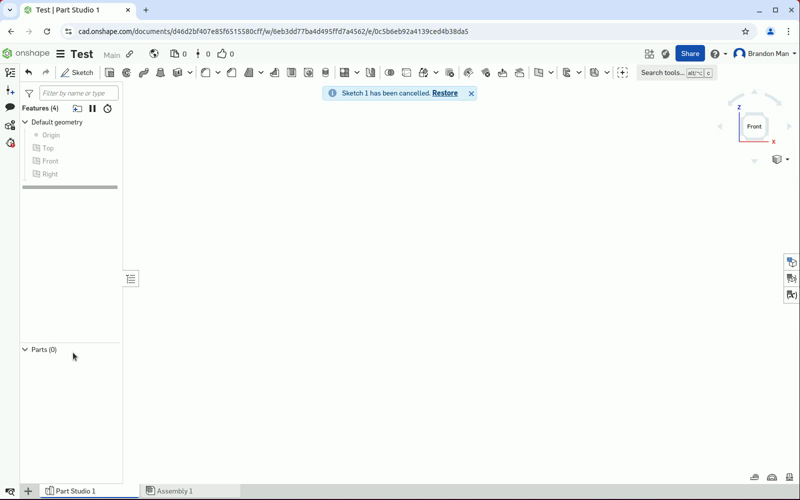
key(shift+s)
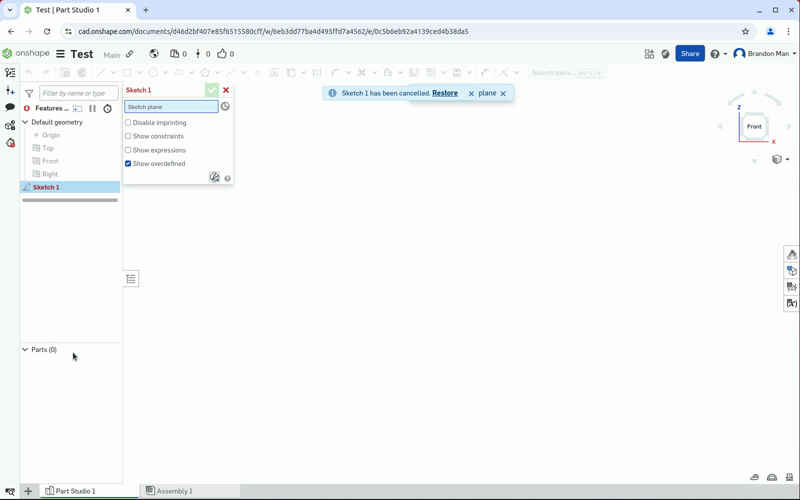
mouse_move(73, 163)
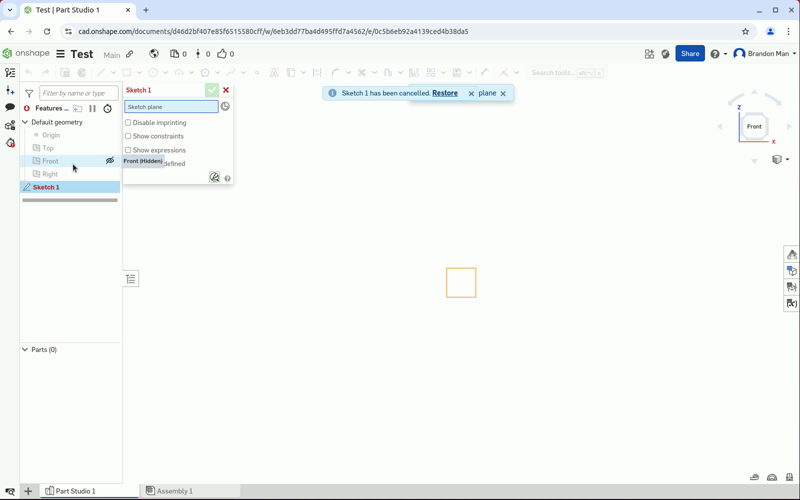
click(73, 163)
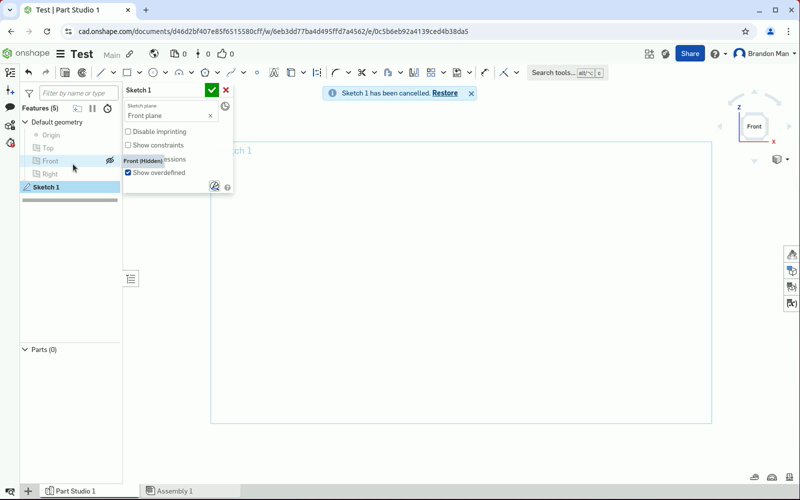
mouse_move(73, 352)
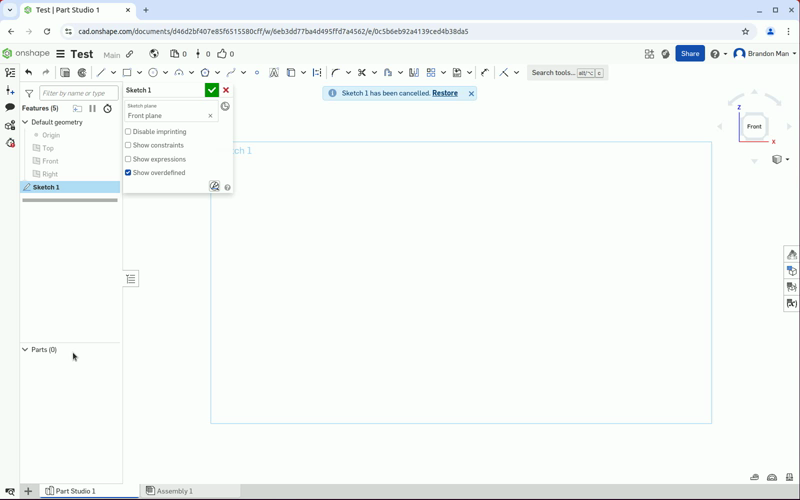
key(y)
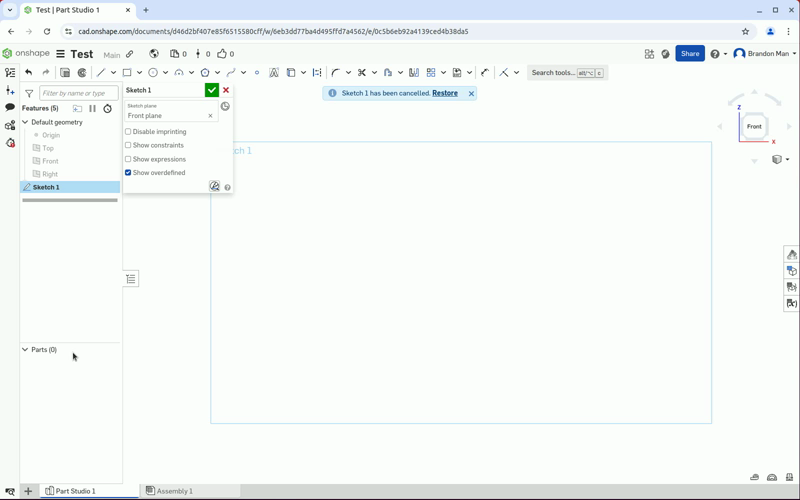
key(l)
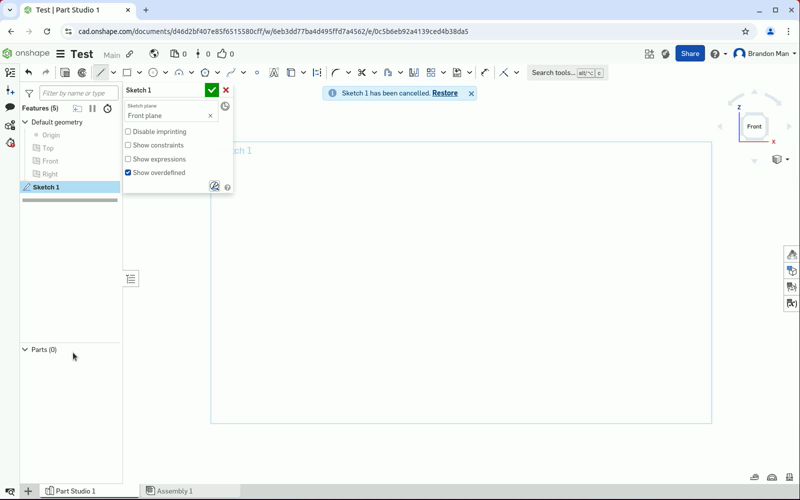
key_down(shift)
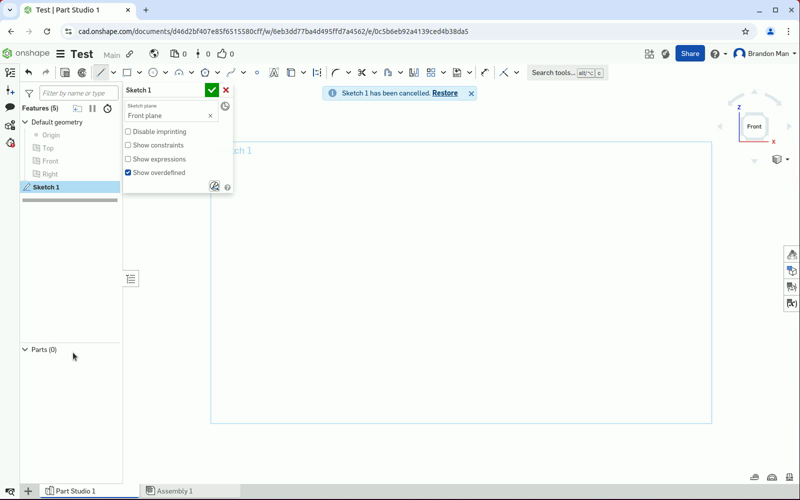
mouse_move(348, 339)
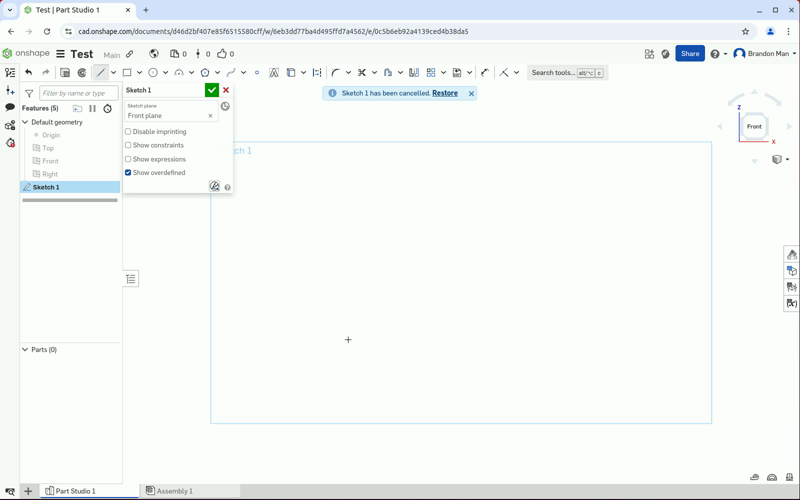
click(348, 339)
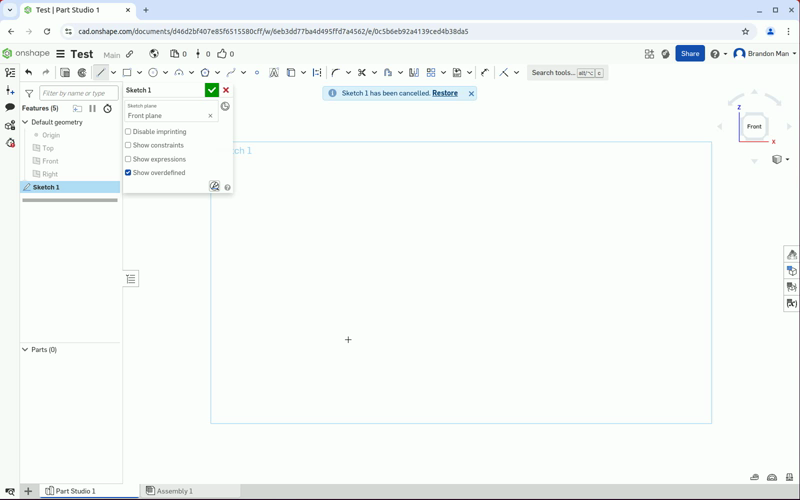
key_up(shift)
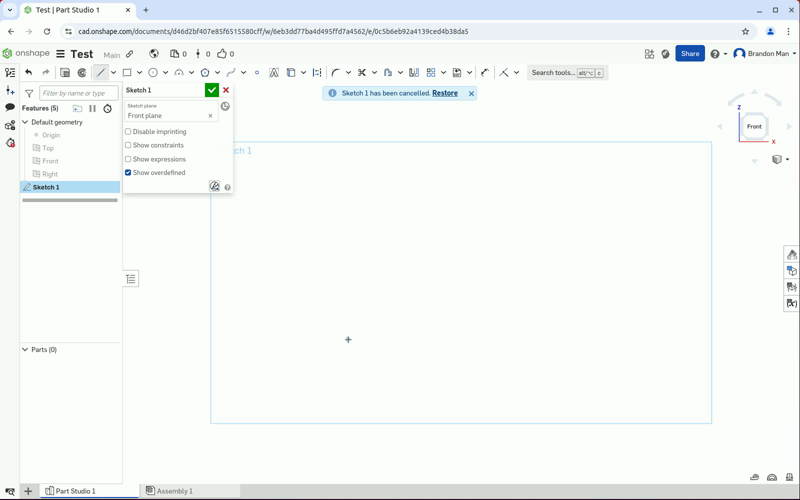
key_down(shift)
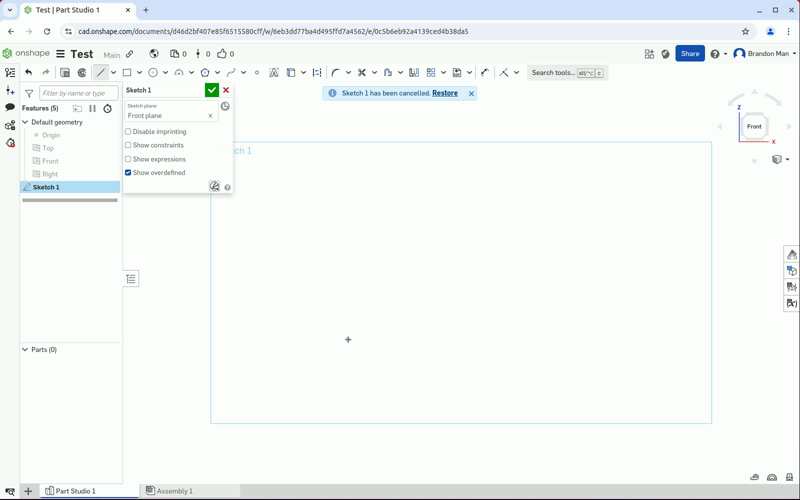
mouse_move(572, 339)
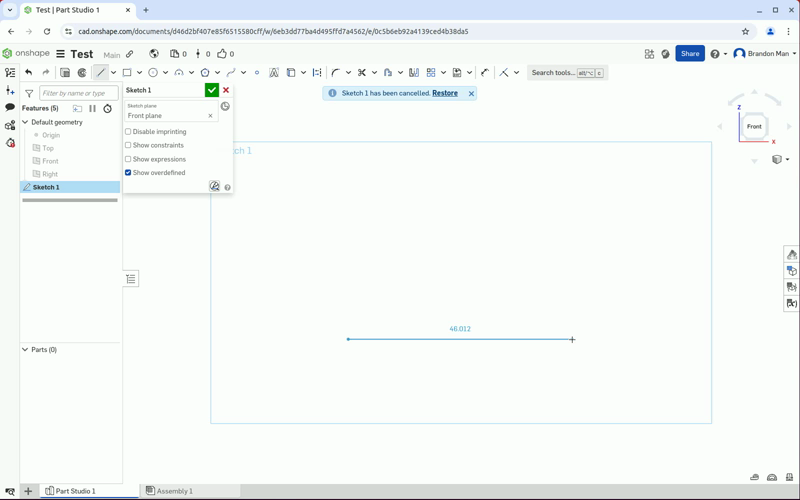
click(572, 339)
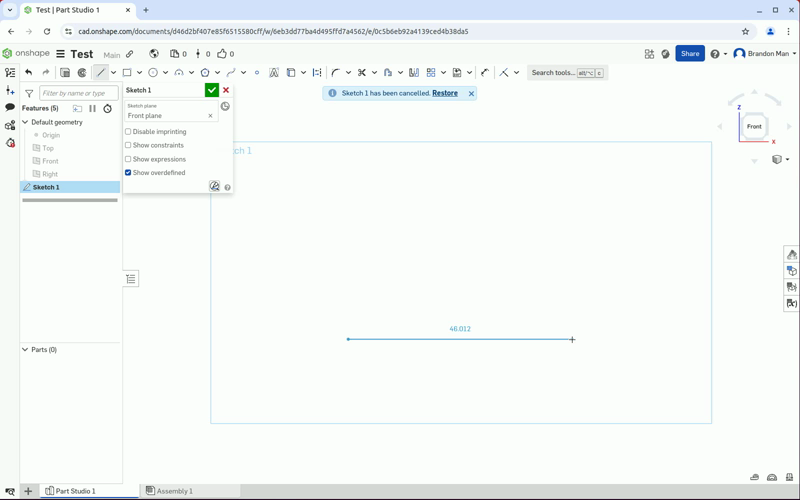
key_up(shift)
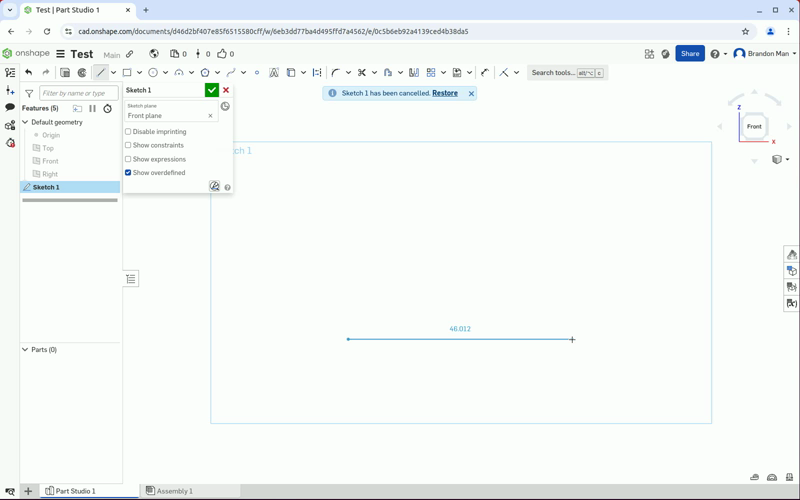
key_down(shift)
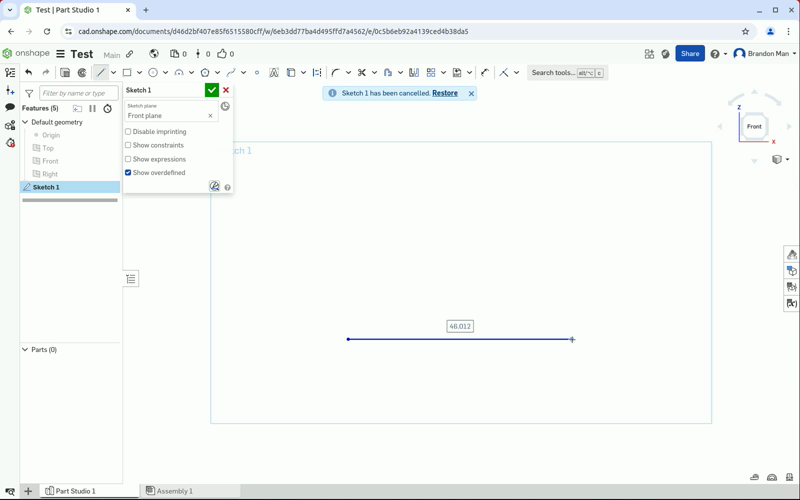
mouse_move(572, 226)
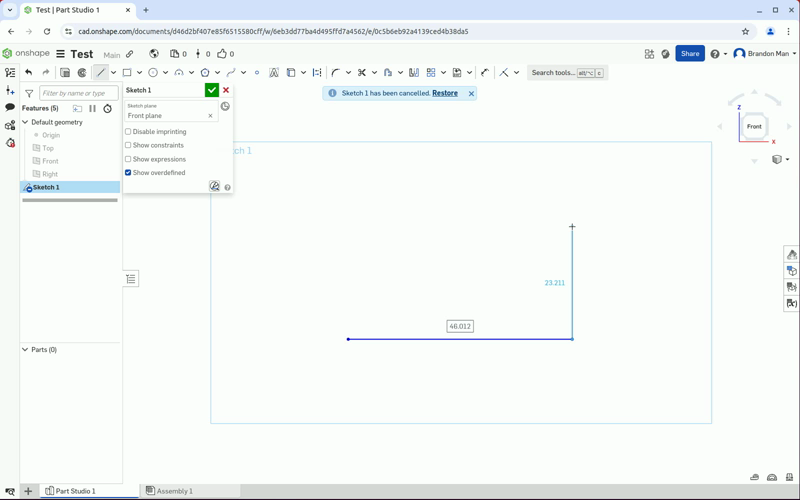
click(572, 226)
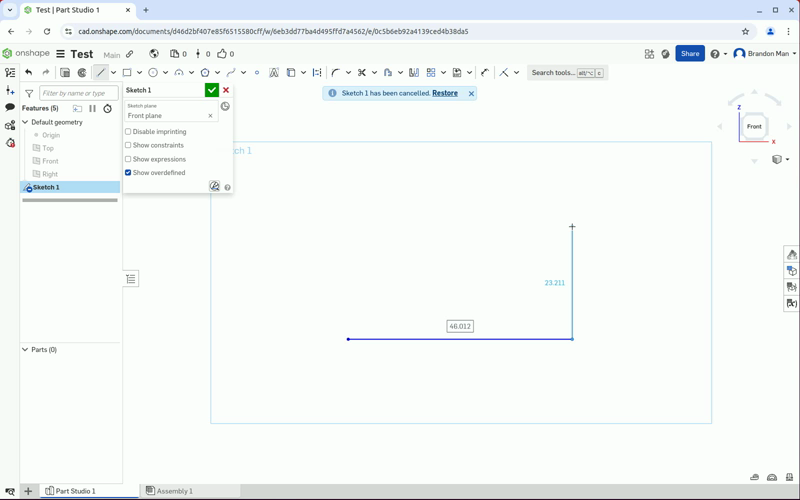
key_up(shift)
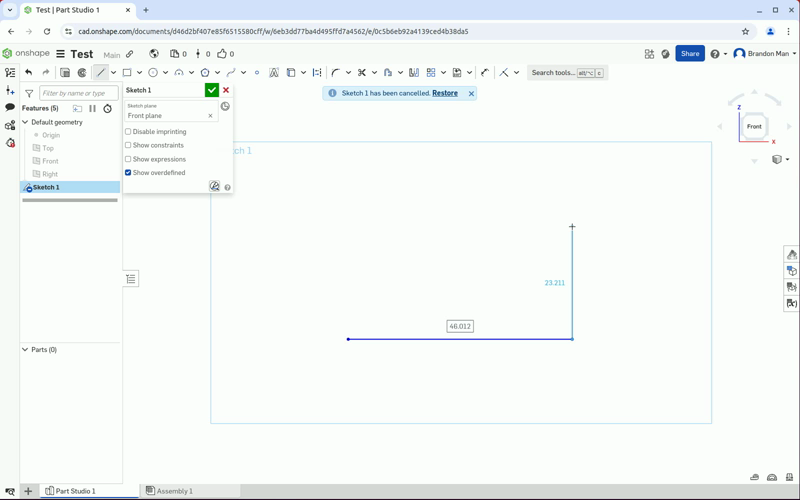
key_down(shift)
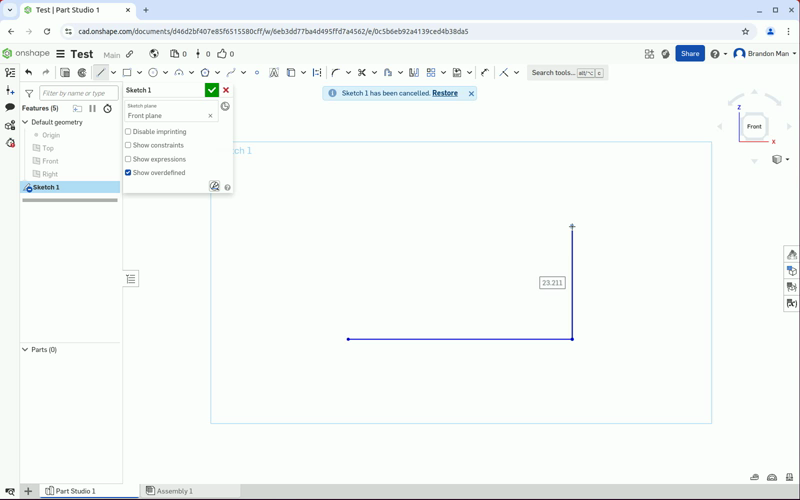
mouse_move(348, 226)
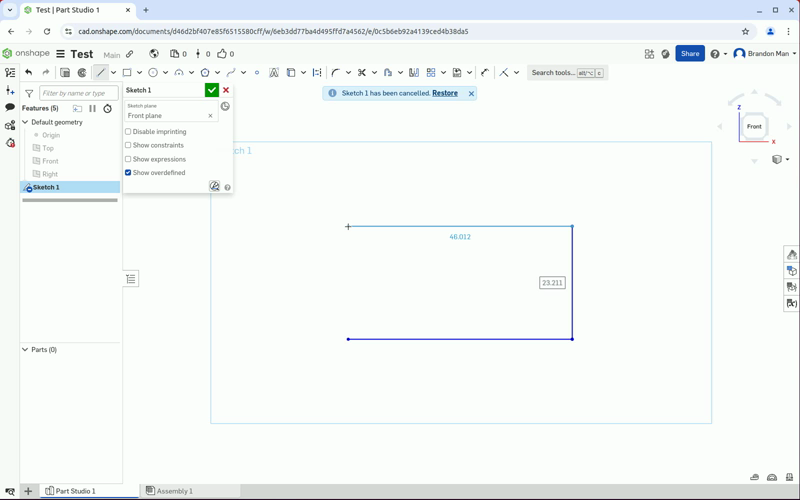
click(348, 226)
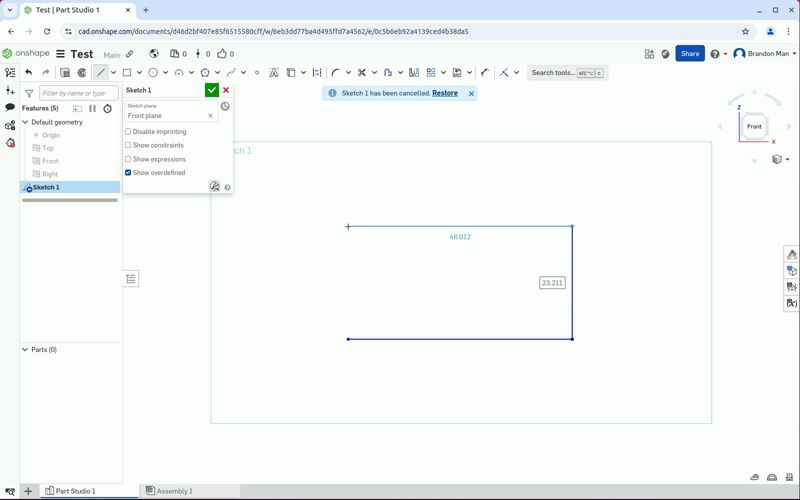
key_up(shift)
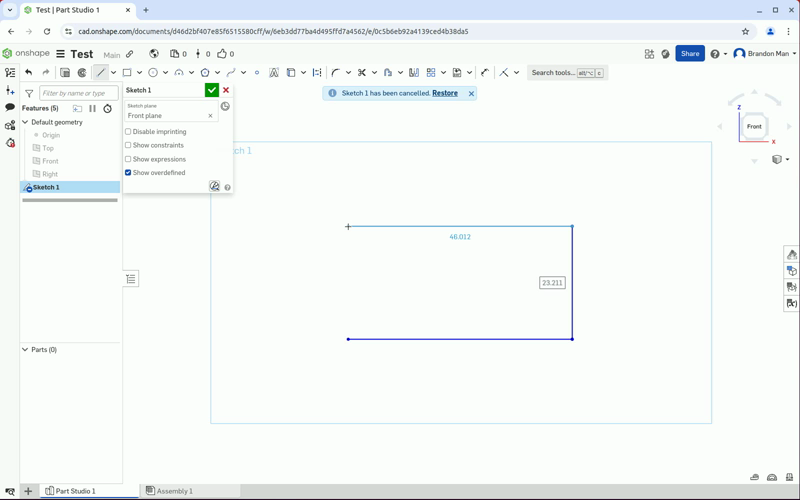
key_down(shift)
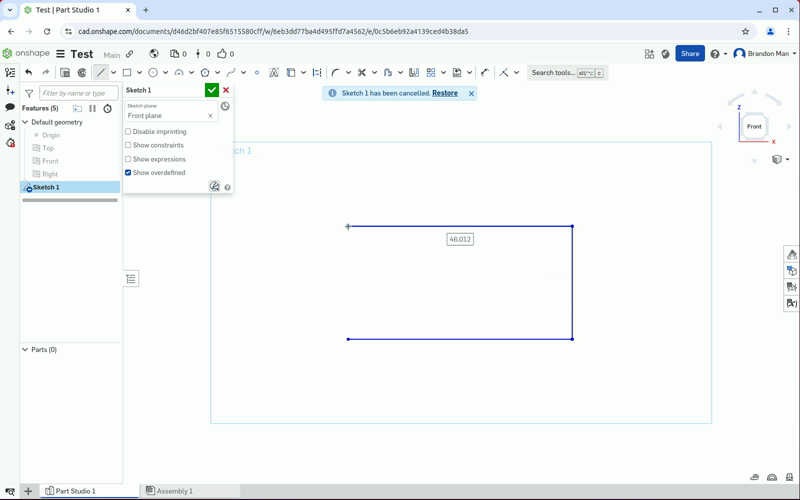
mouse_move(348, 339)
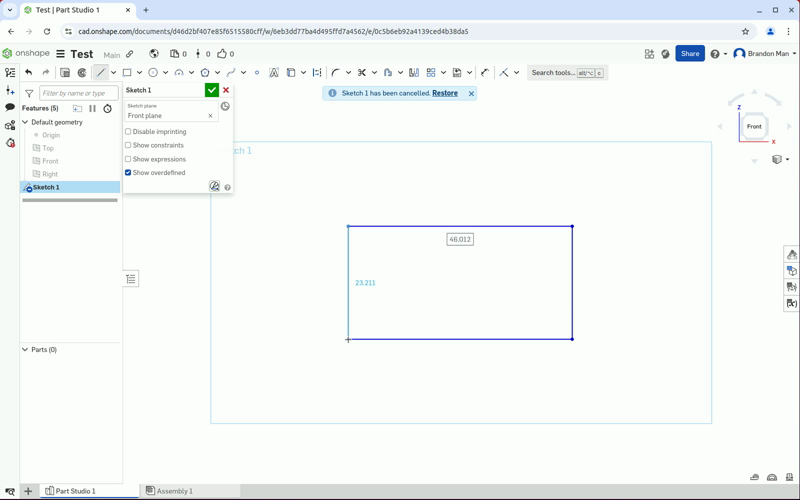
key_up(shift)
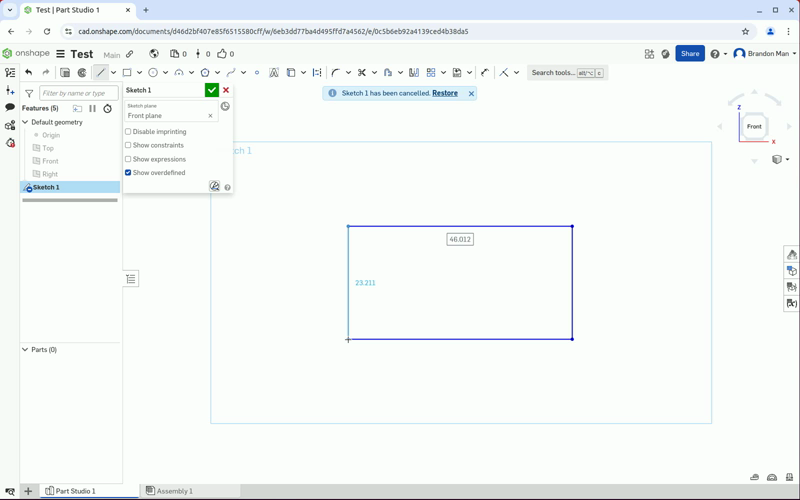
click(348, 339)
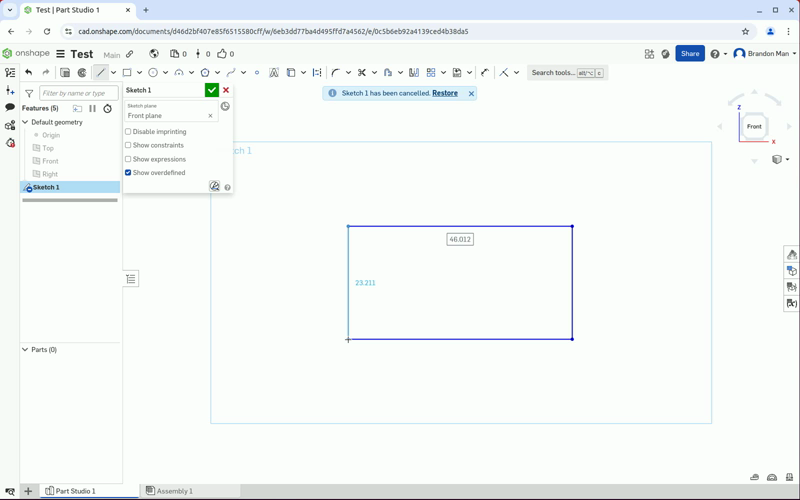
key(esc)
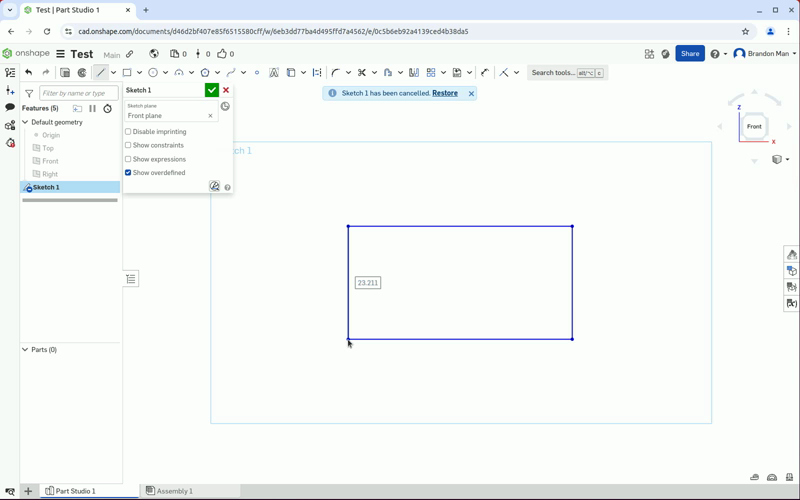
key(c)
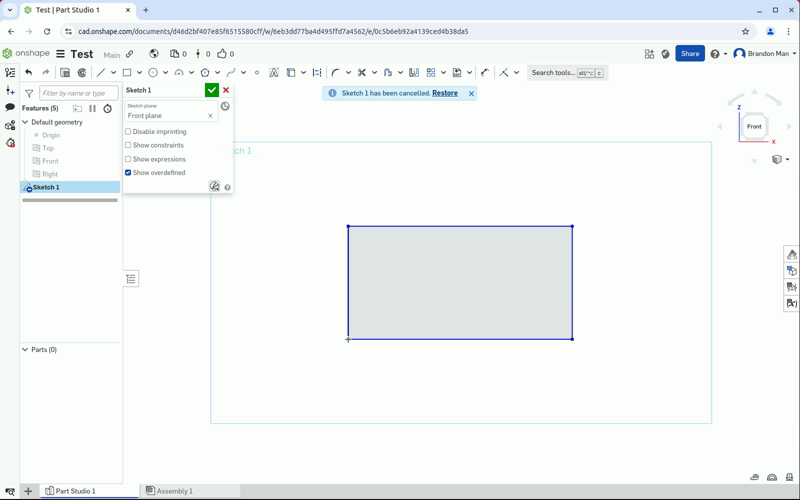
key_down(shift)
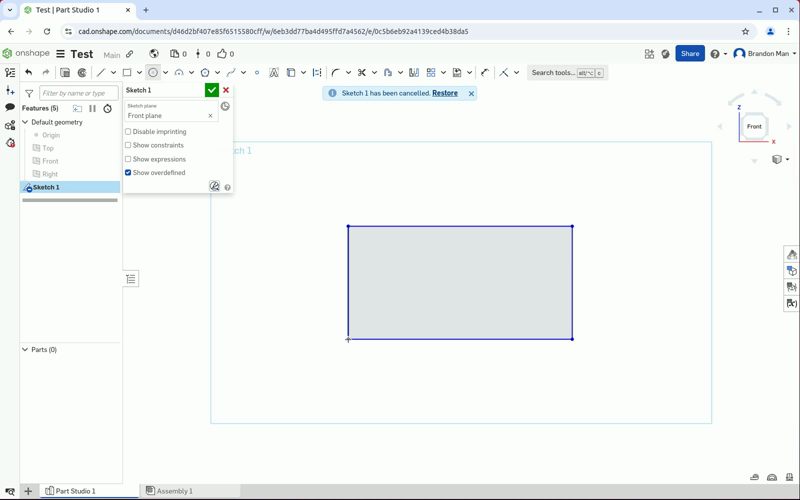
mouse_move(404, 282)
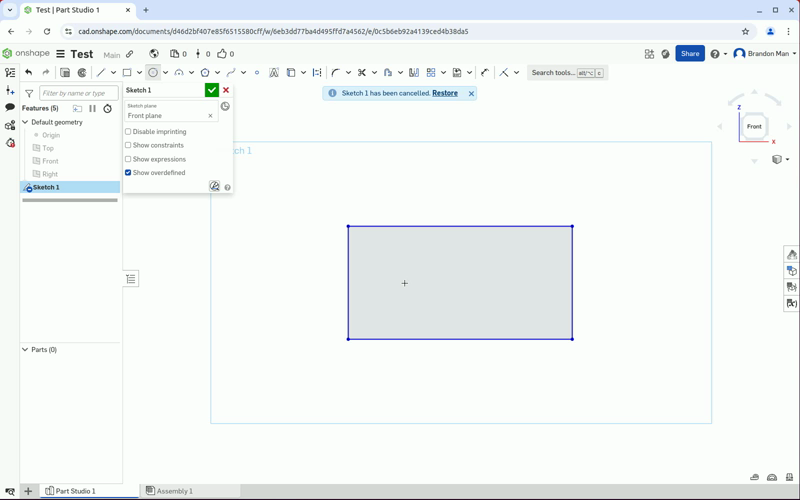
click(404, 282)
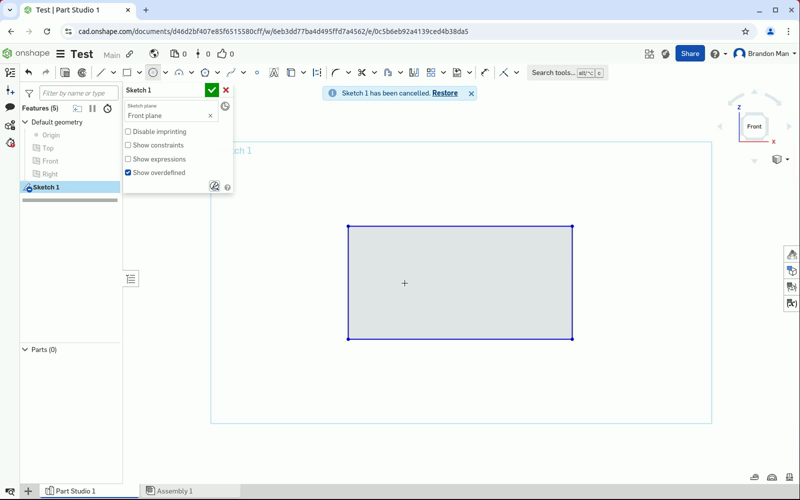
key_up(shift)
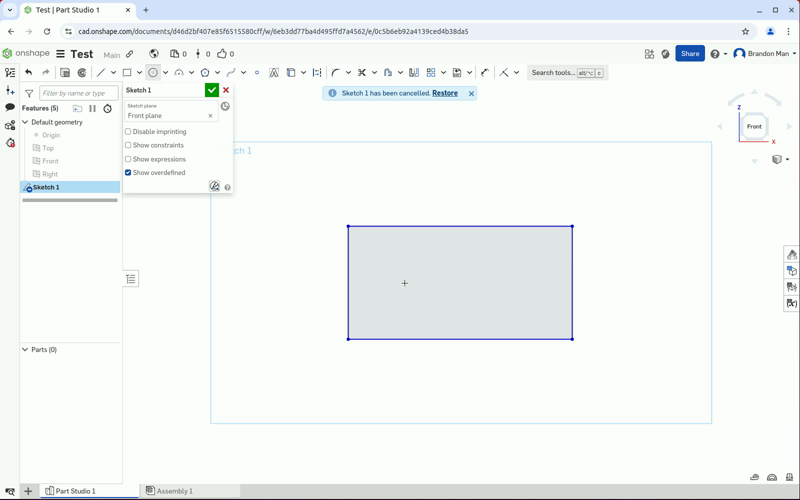
mouse_move(423, 282)
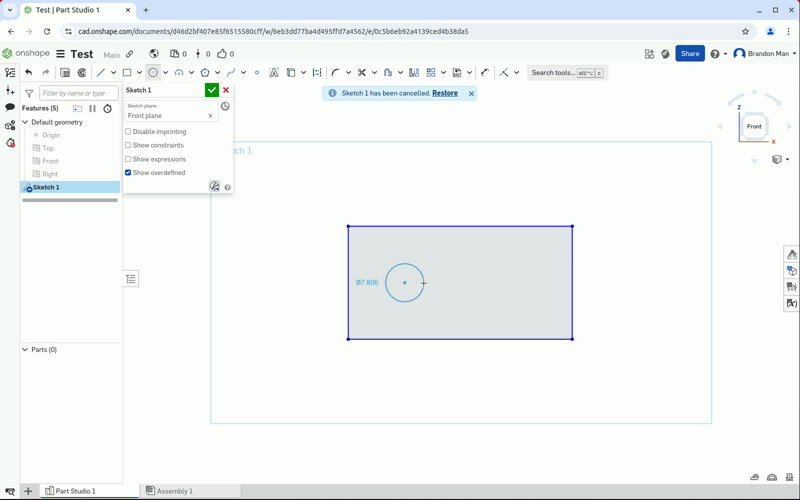
click(423, 282)
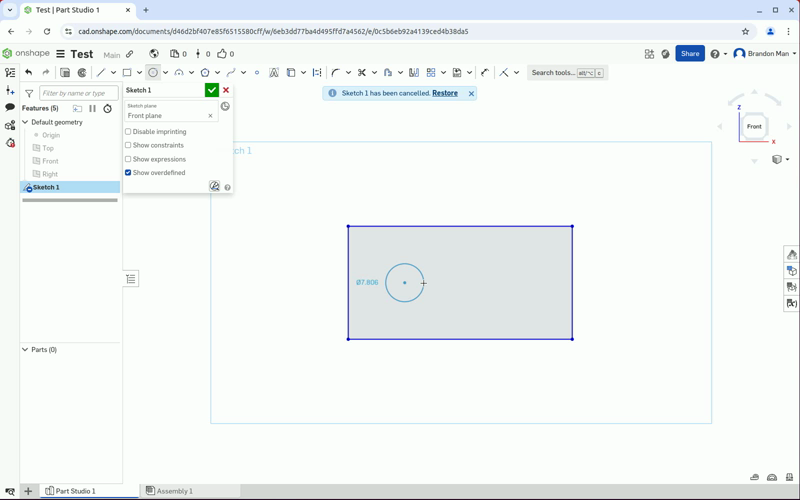
key(esc)
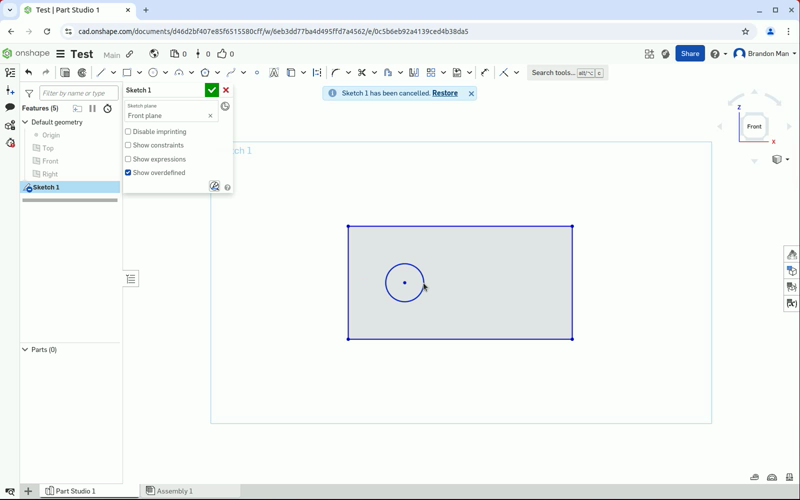
key(c)
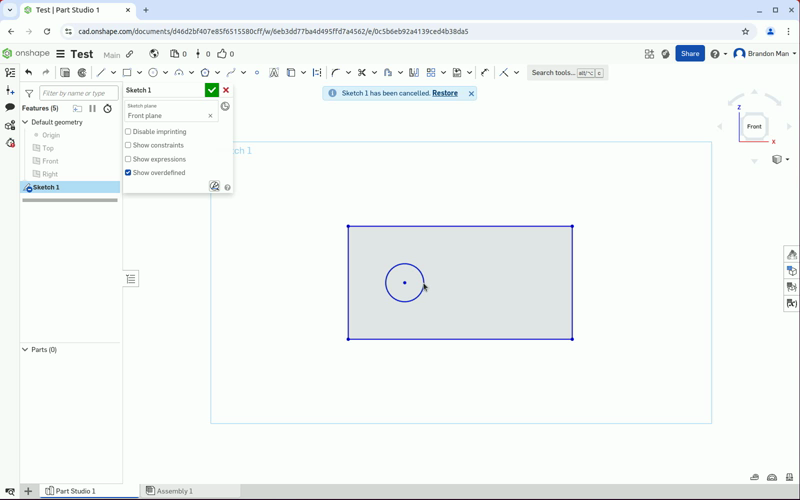
key_down(shift)
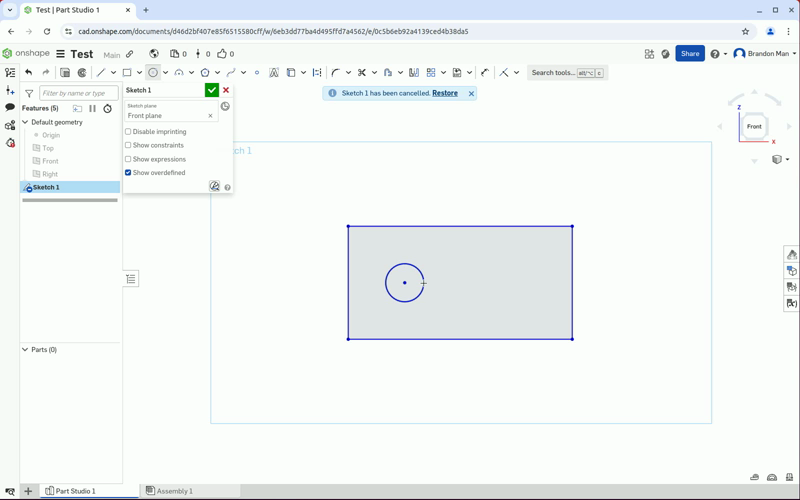
mouse_move(515, 282)
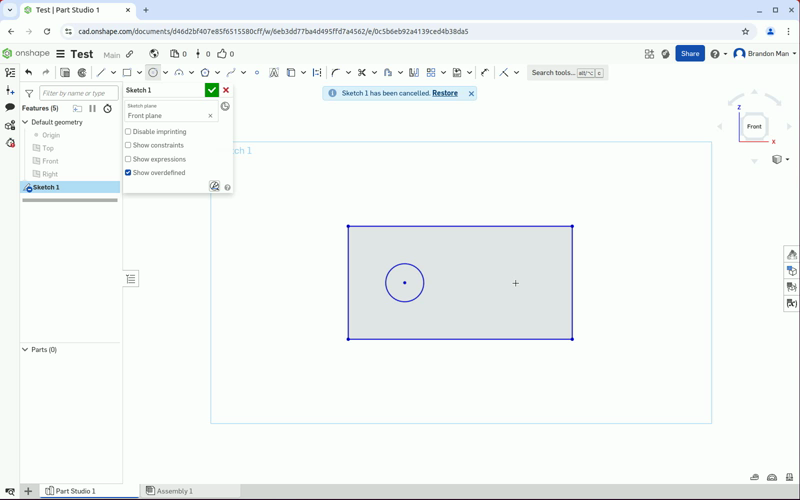
click(515, 282)
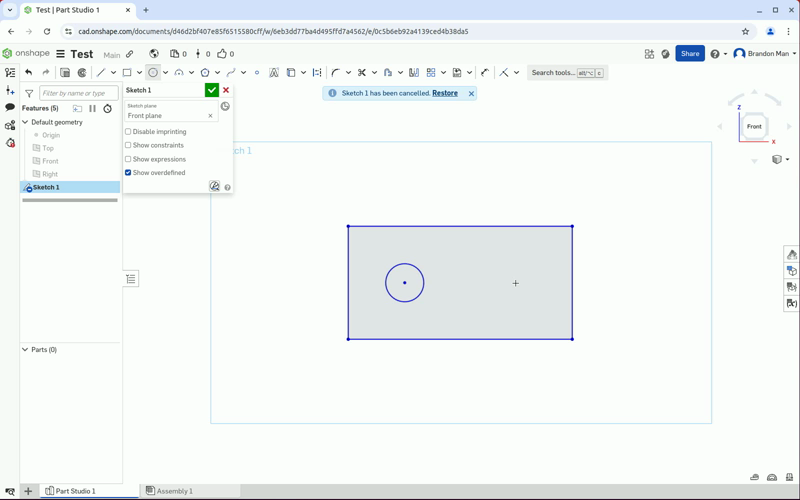
key_up(shift)
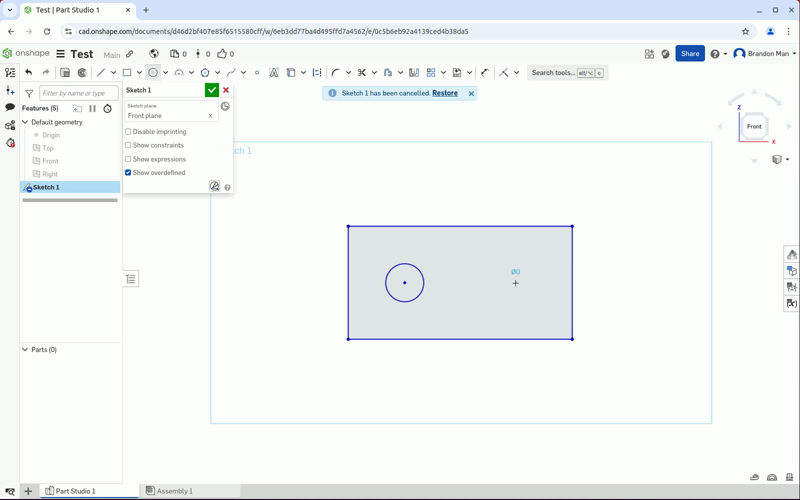
mouse_move(534, 282)
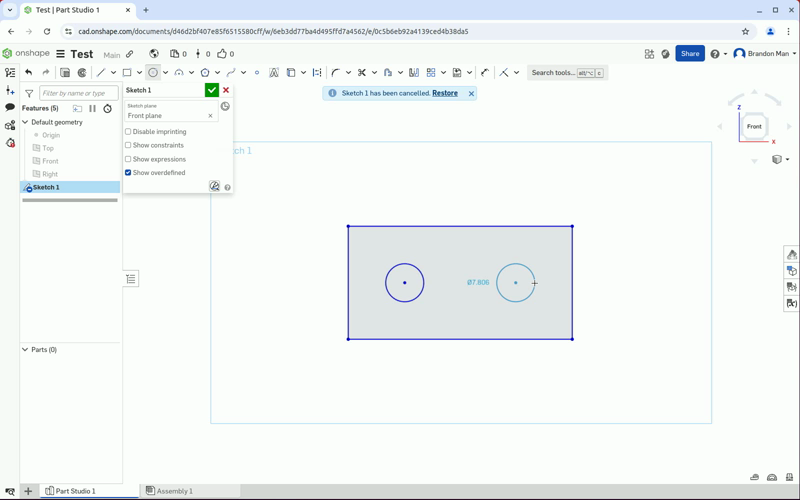
click(534, 282)
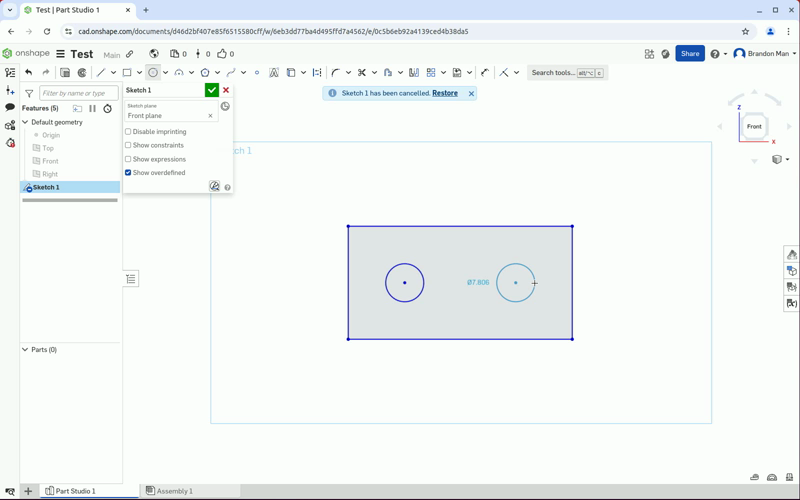
key(esc)
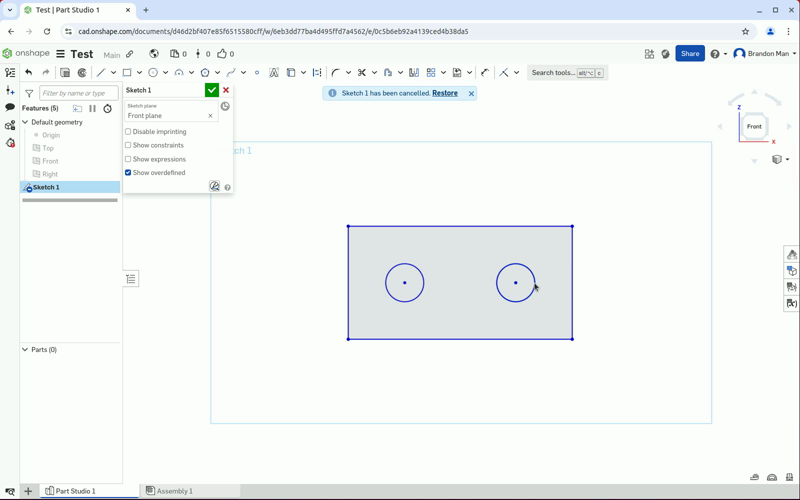
mouse_move(367, 270)
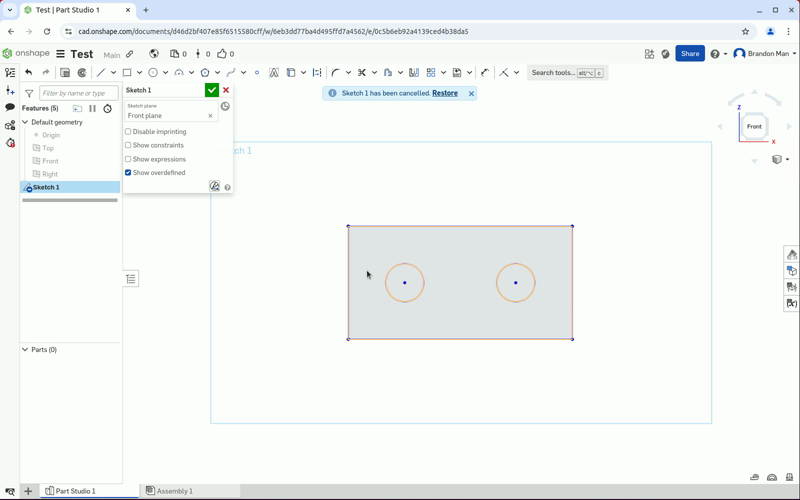
click(367, 270)
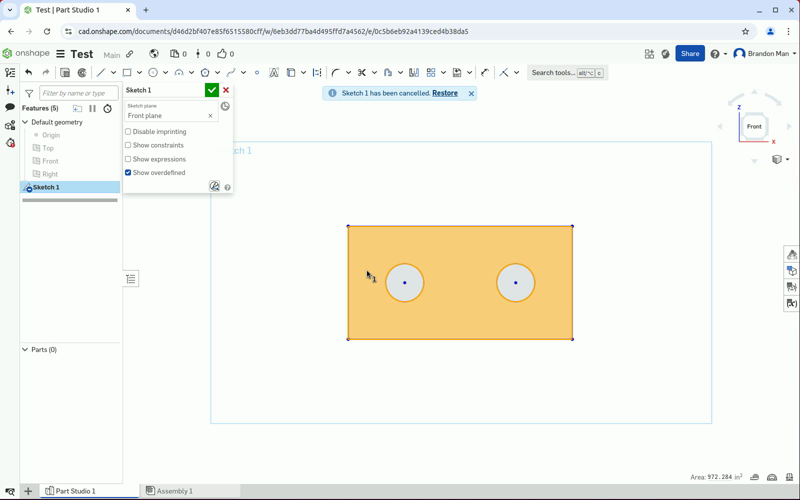
mouse_move(73, 352)
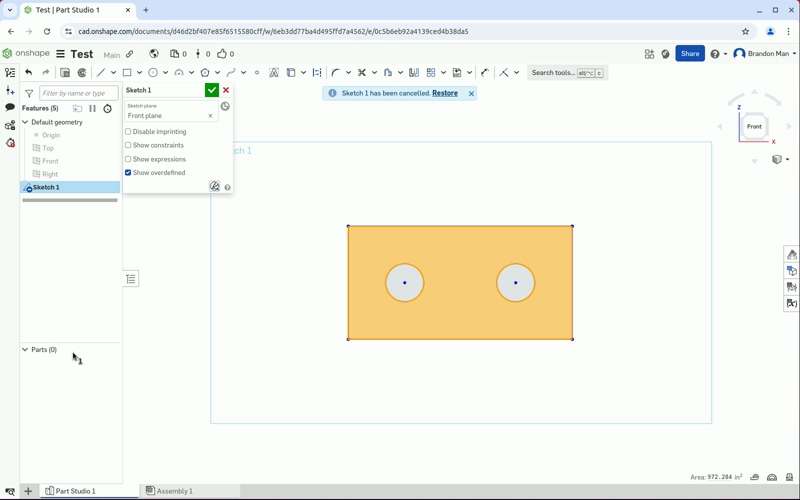
key(shift+y)
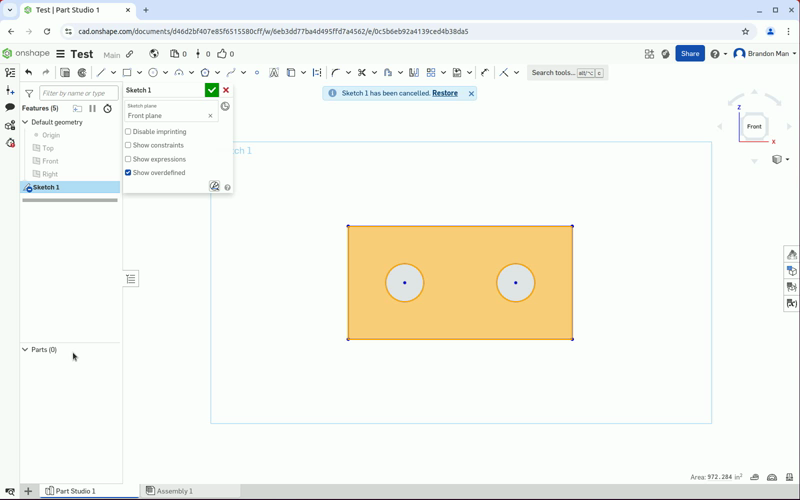
key(shift+e)
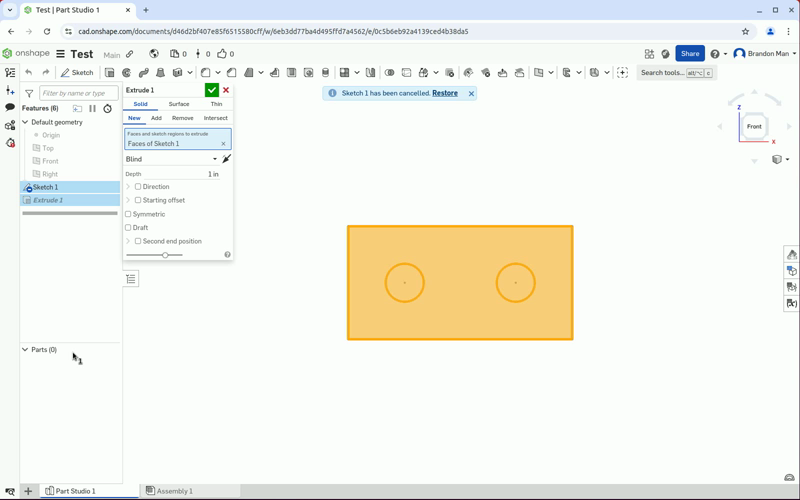
mouse_move(143, 106)
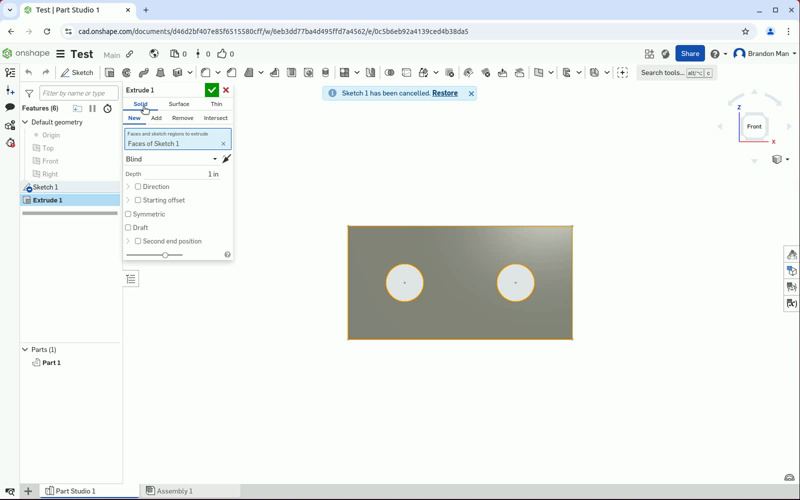
click(143, 106)
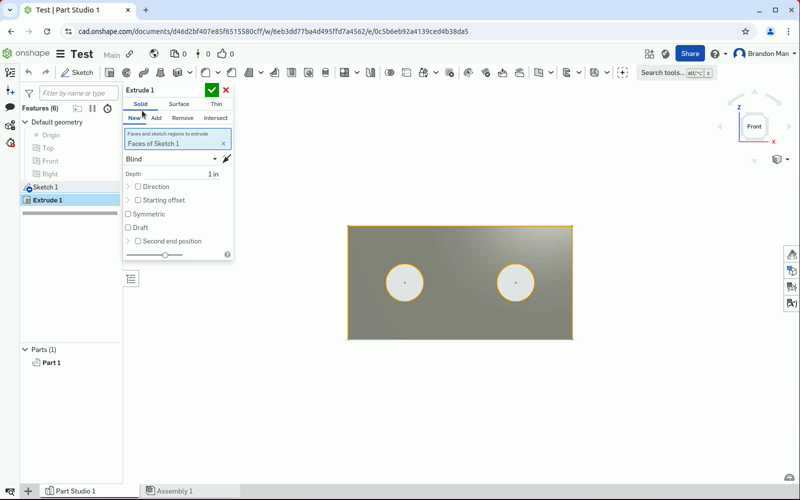
mouse_move(137, 120)
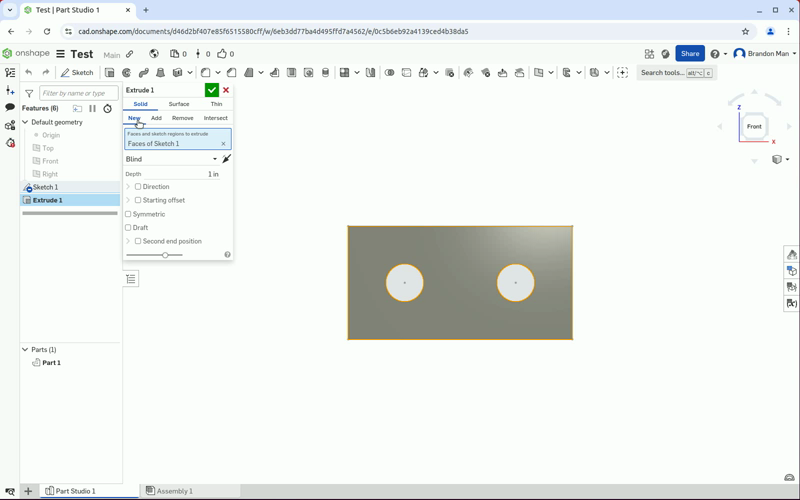
click(137, 120)
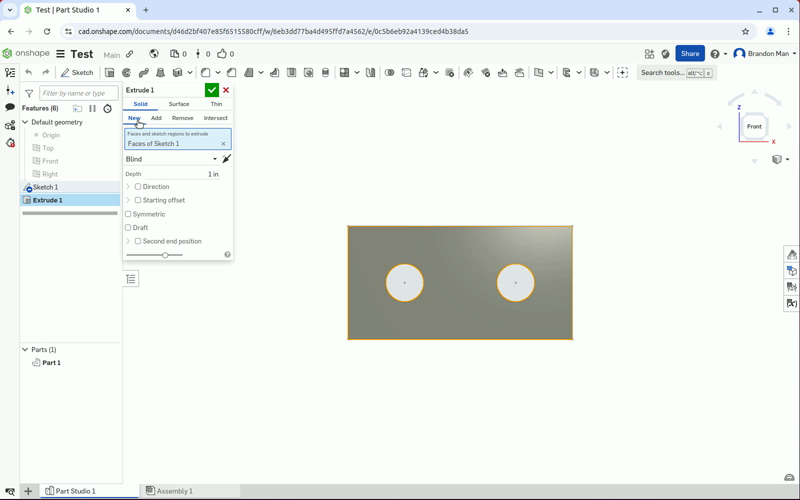
key(tab, 4)
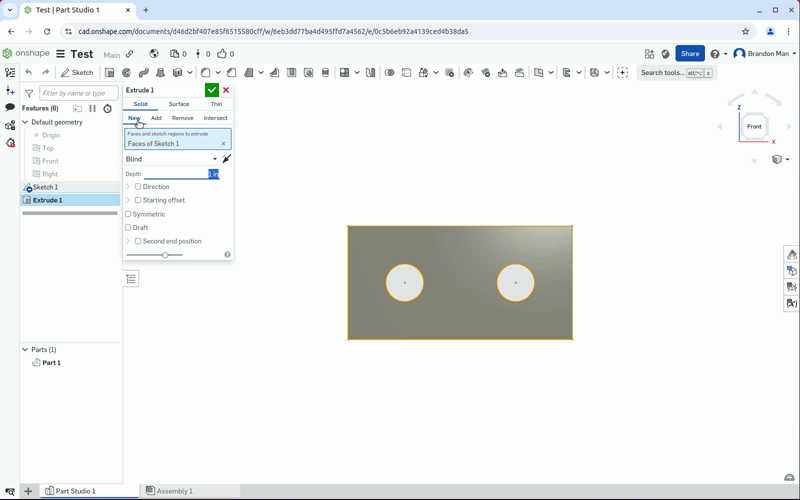
text(7.703)
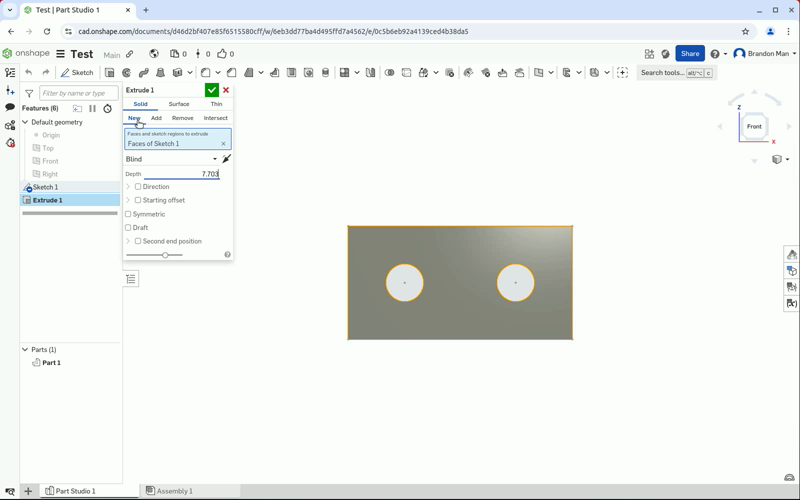
key(enter)
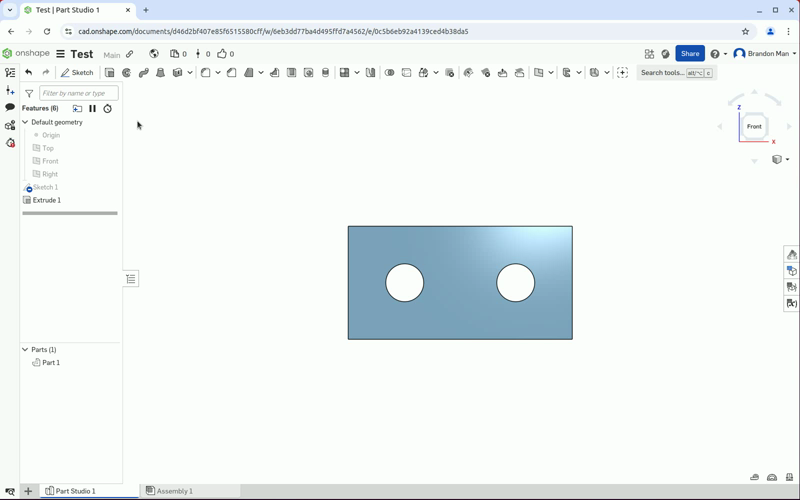
key(shift+h)
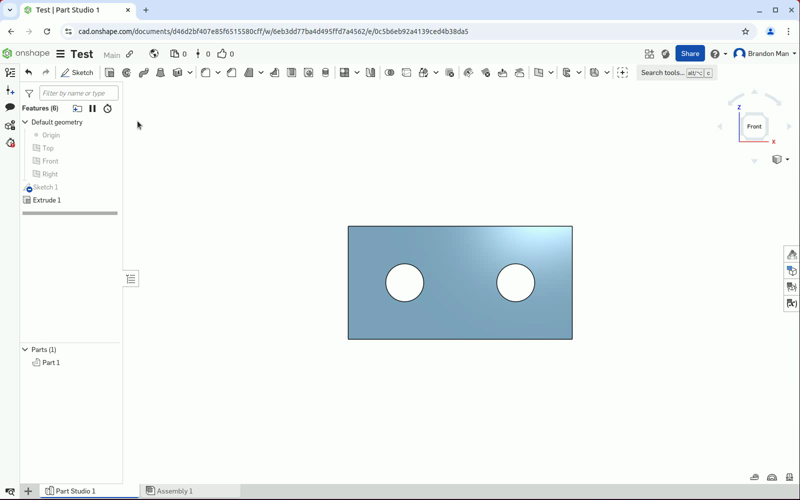
key(shift+h)
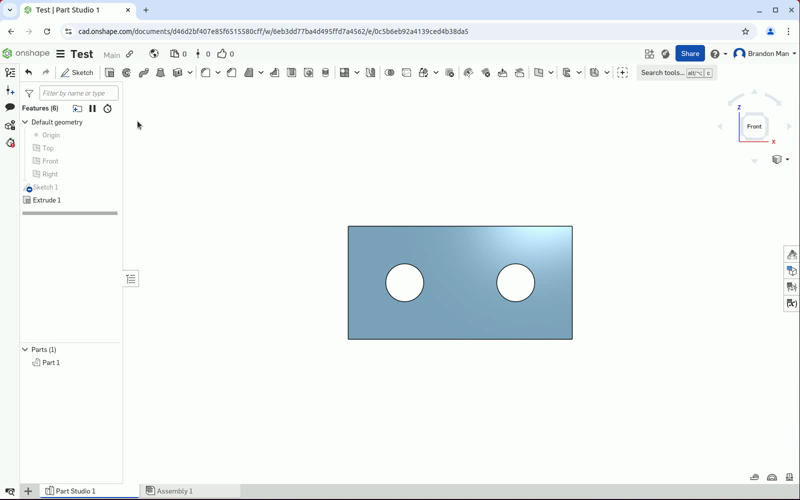
mouse_move(73, 189)
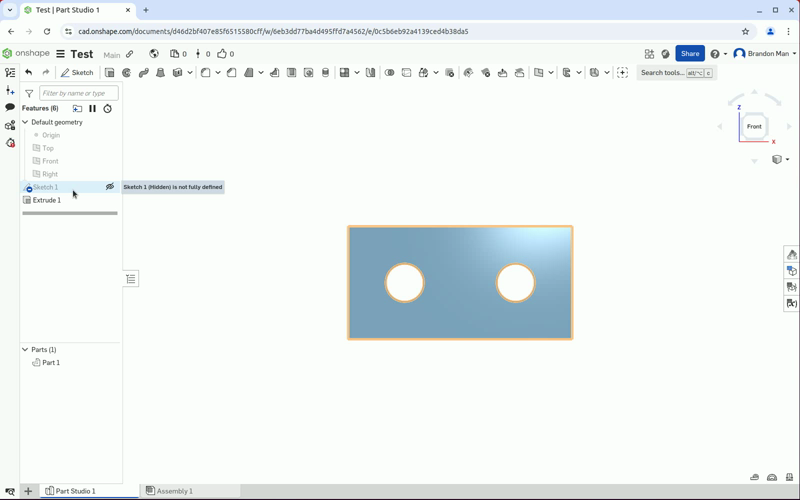
click(73, 189)
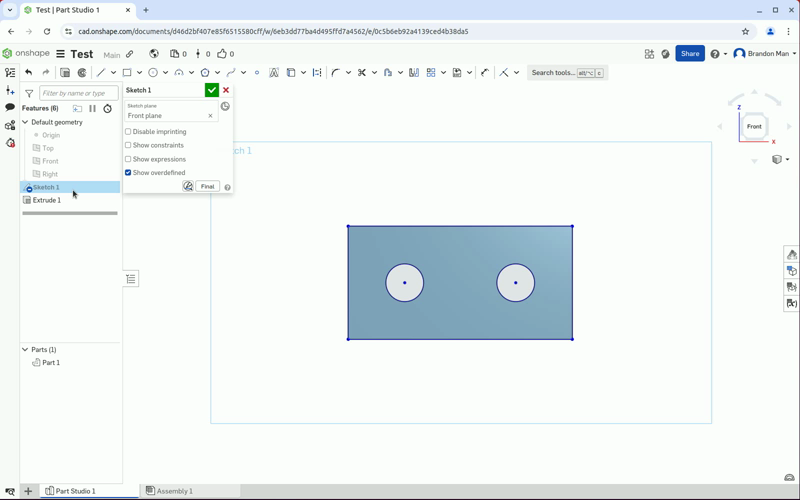
mouse_move(229, 92)
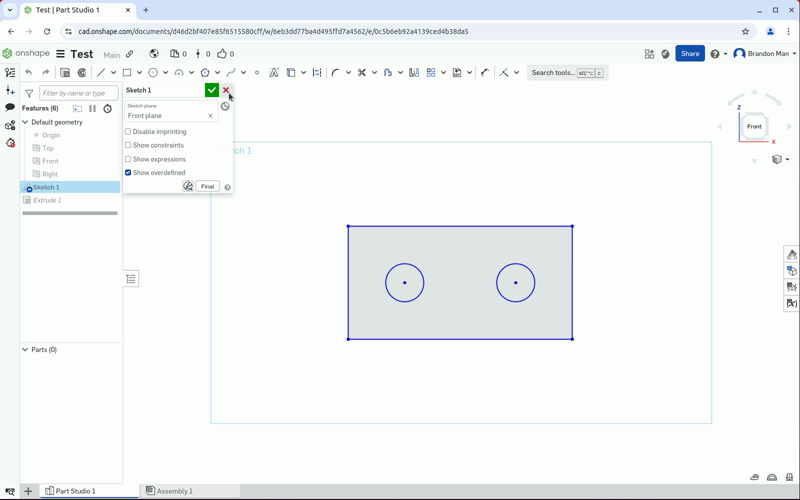
click(229, 92)
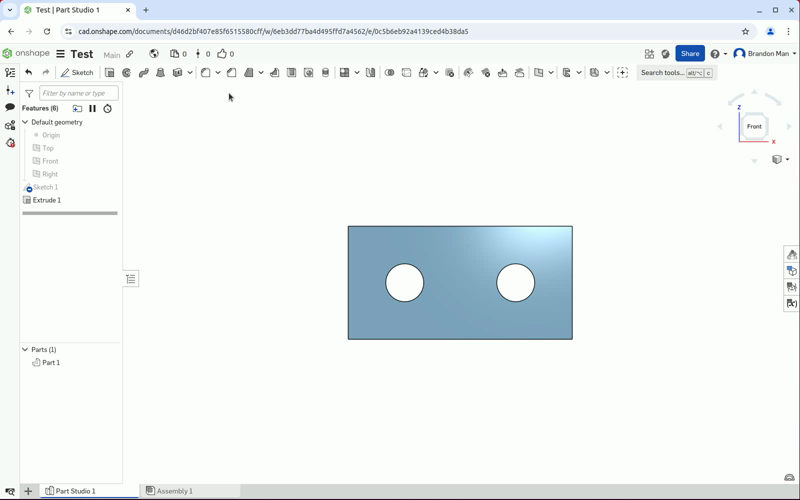
mouse_move(73, 352)
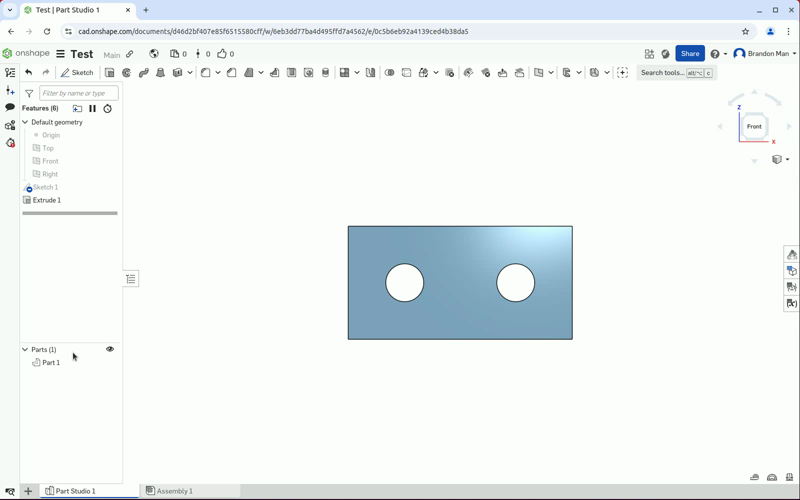
key(y)
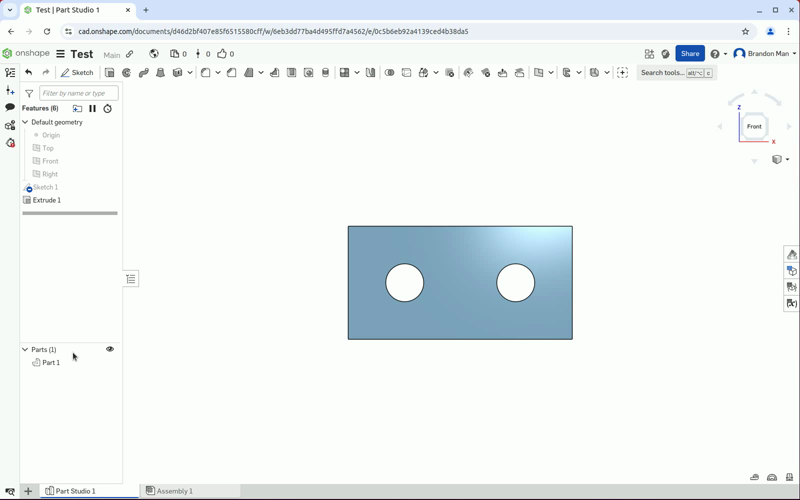
key(shift+p)
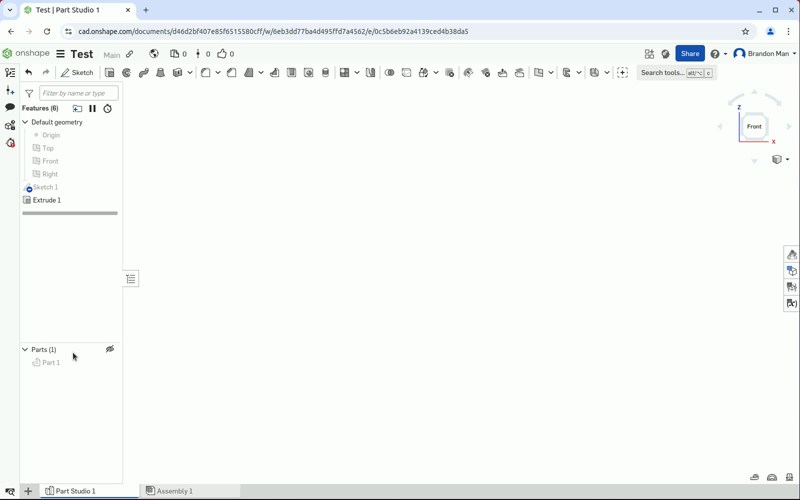
key(space)
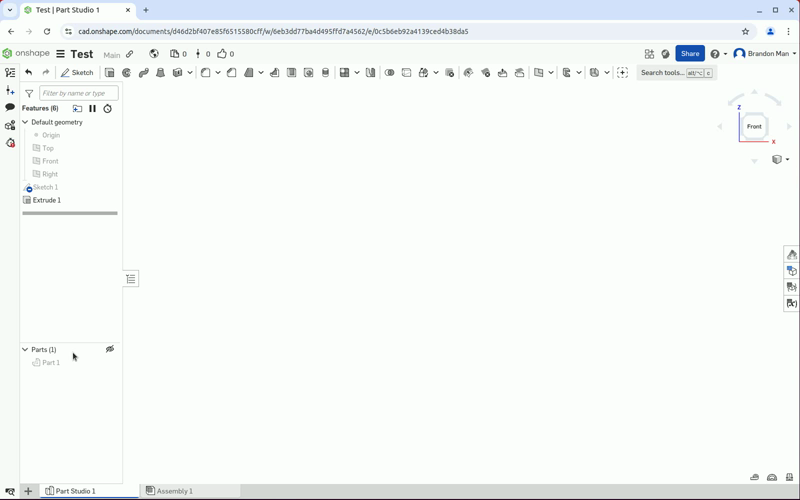
key_down(shift)
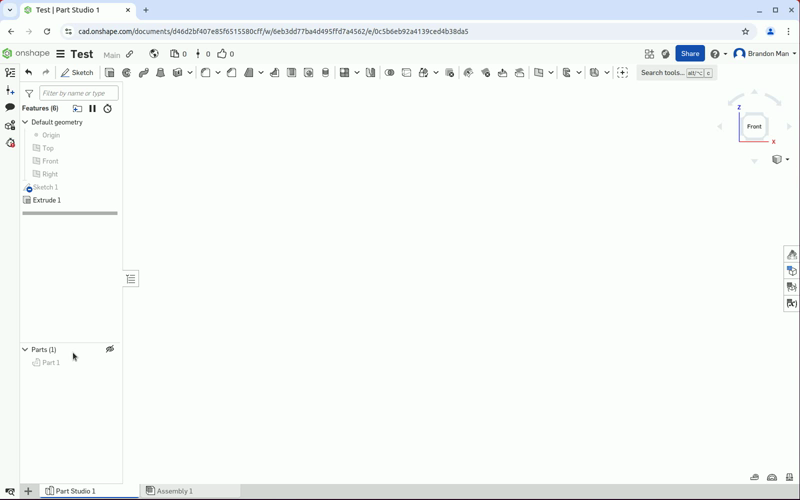
key(down)
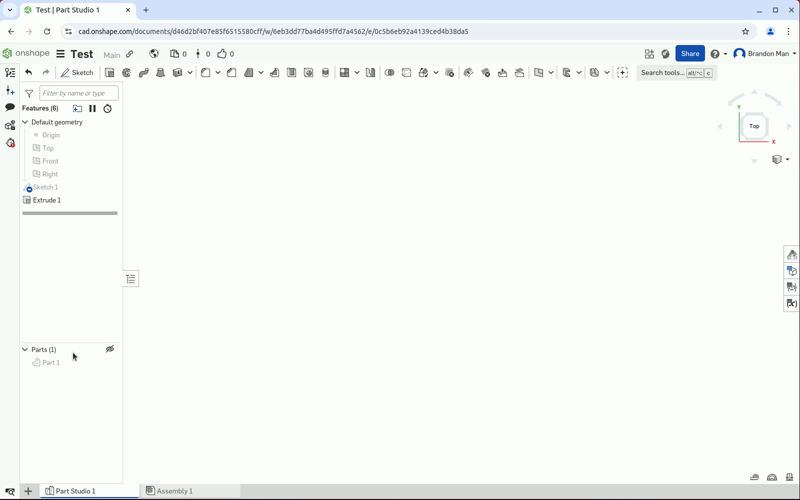
key_up(shift)
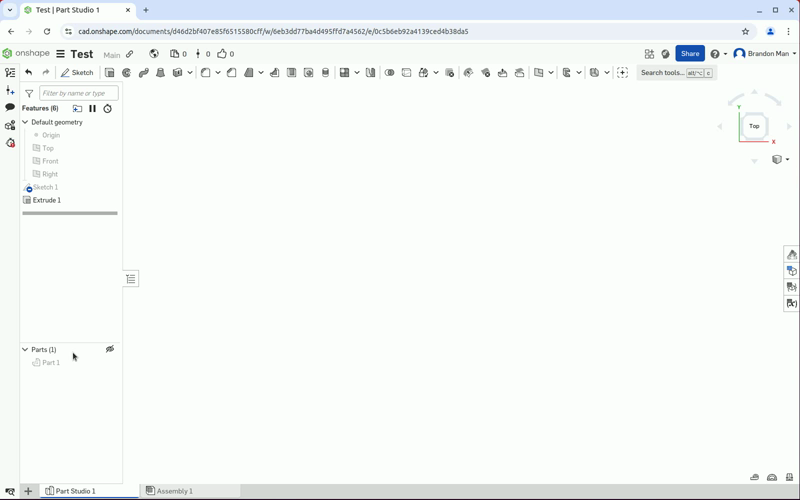
mouse_move(73, 352)
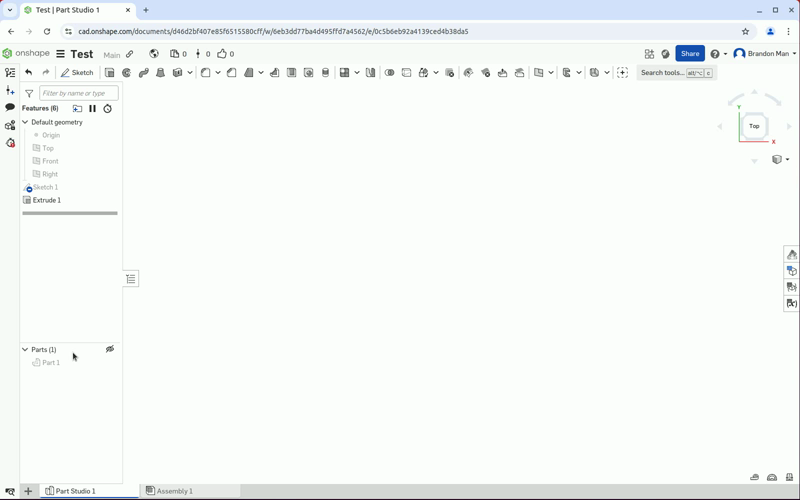
key(shift+y)
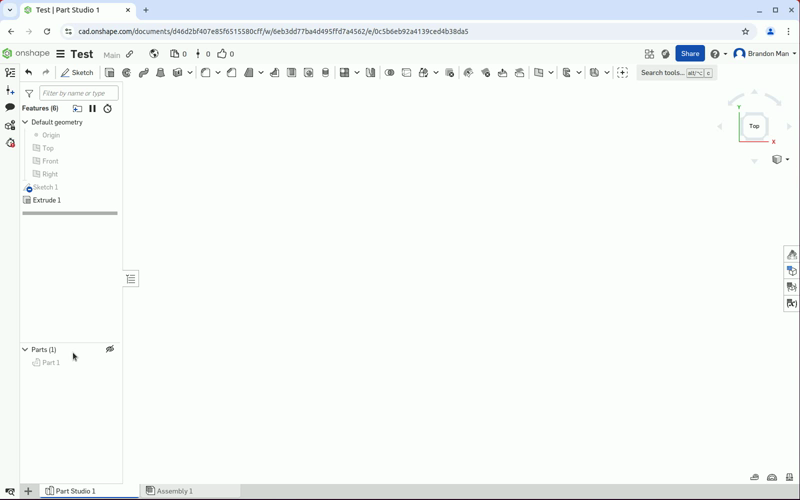
key(shift+s)
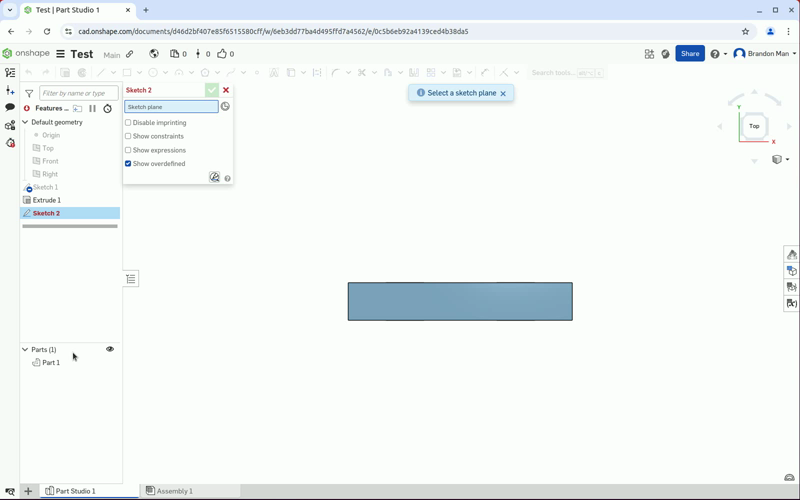
mouse_move(73, 150)
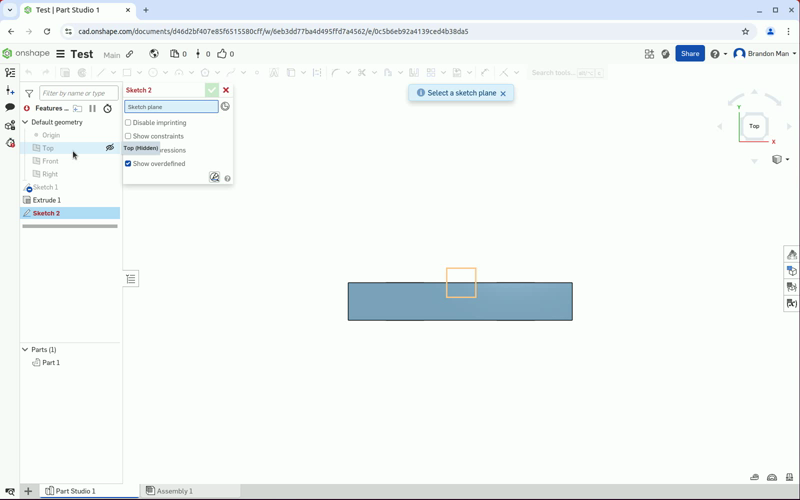
click(73, 150)
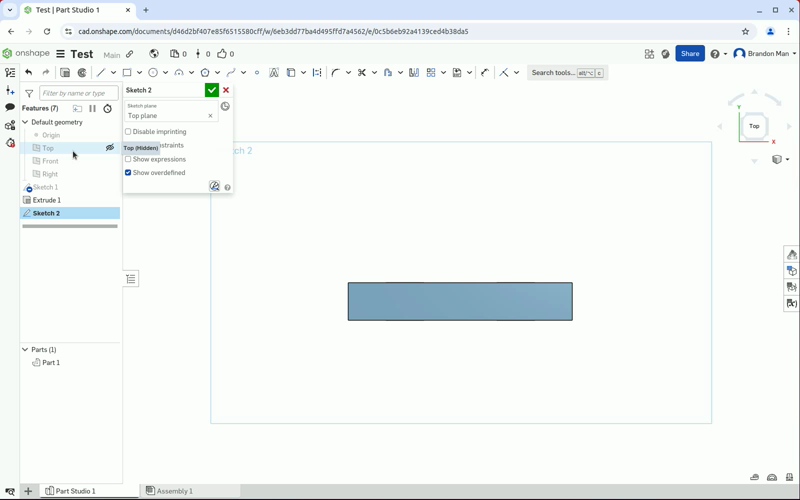
mouse_move(73, 352)
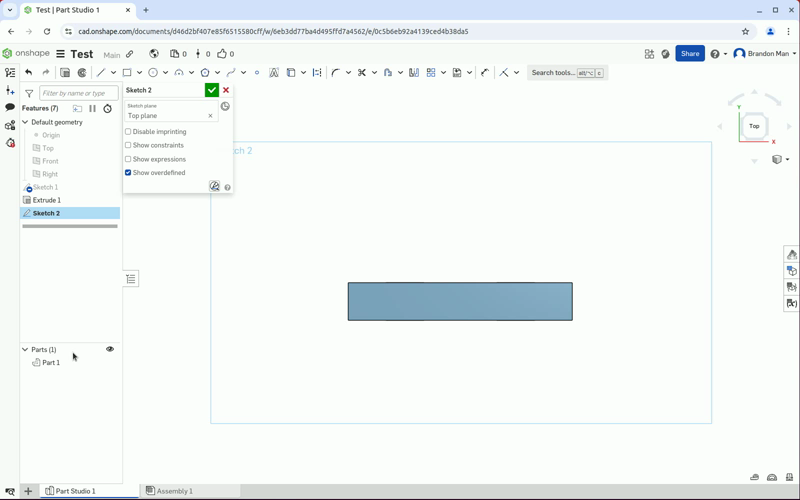
key(y)
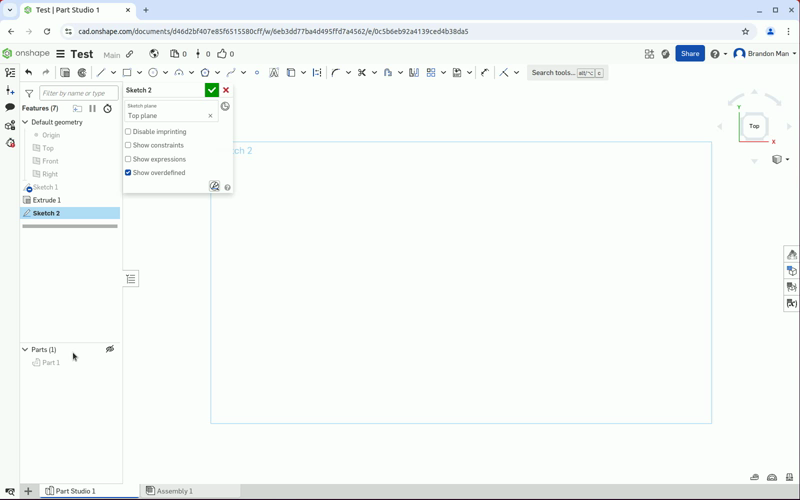
key(l)
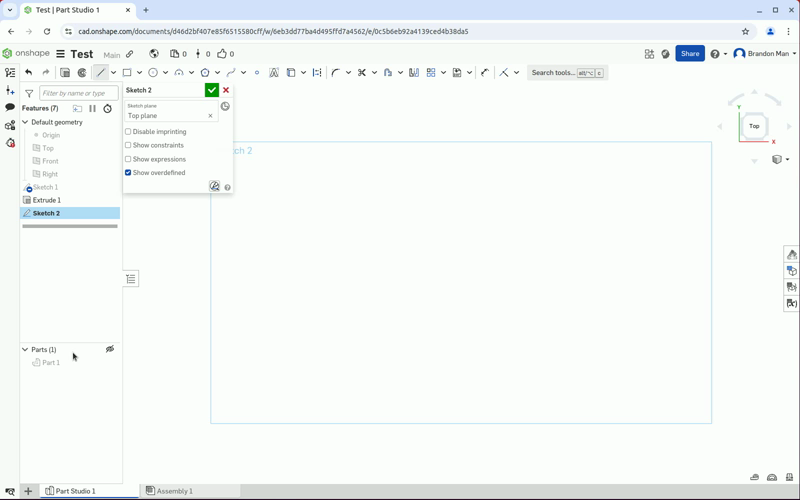
key_down(shift)
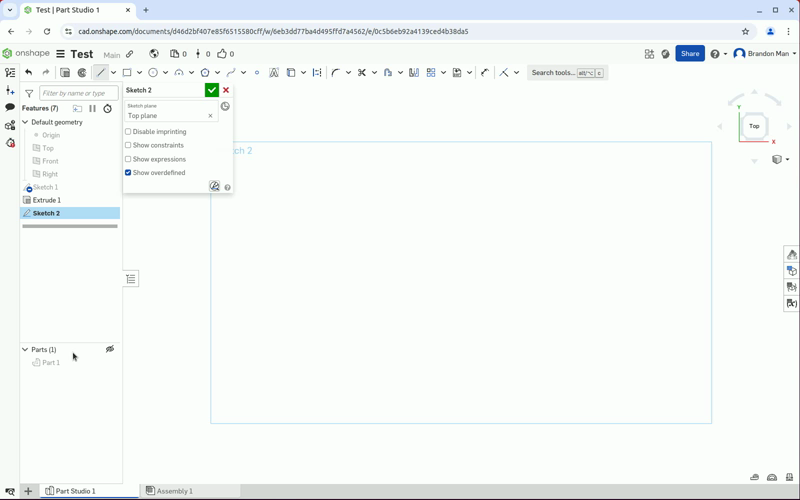
mouse_move(441, 306)
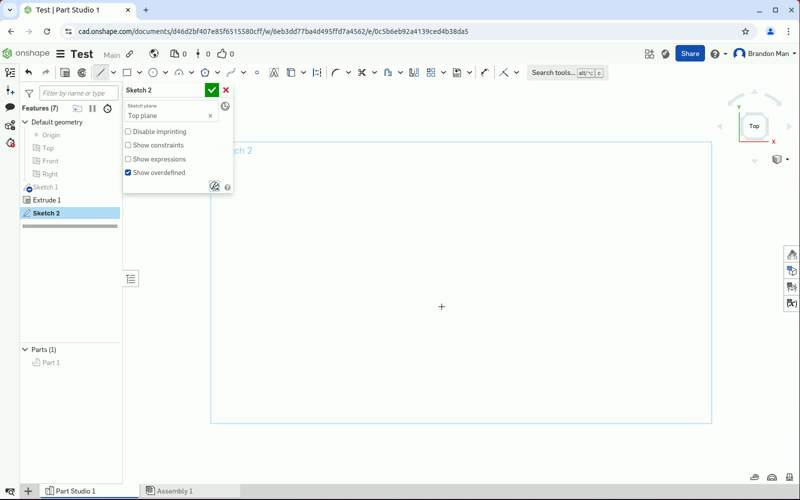
click(441, 306)
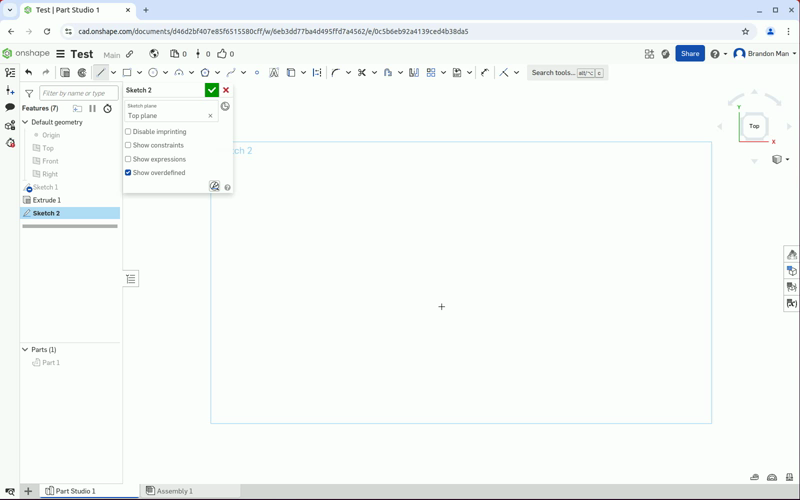
key_up(shift)
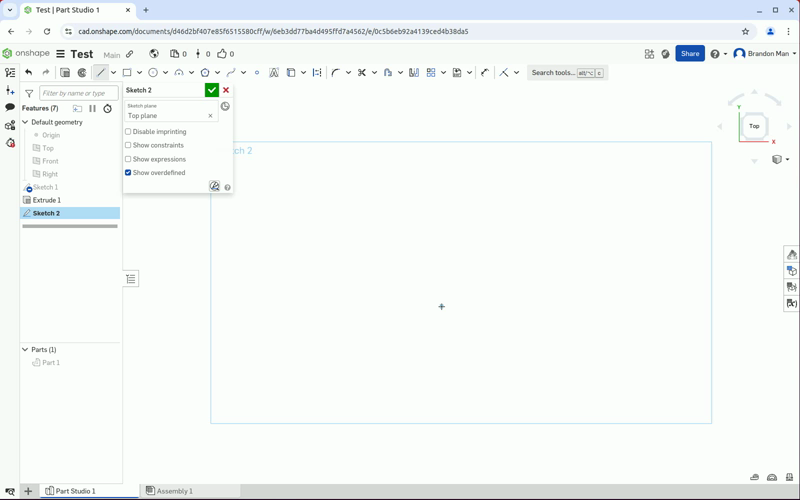
key_down(shift)
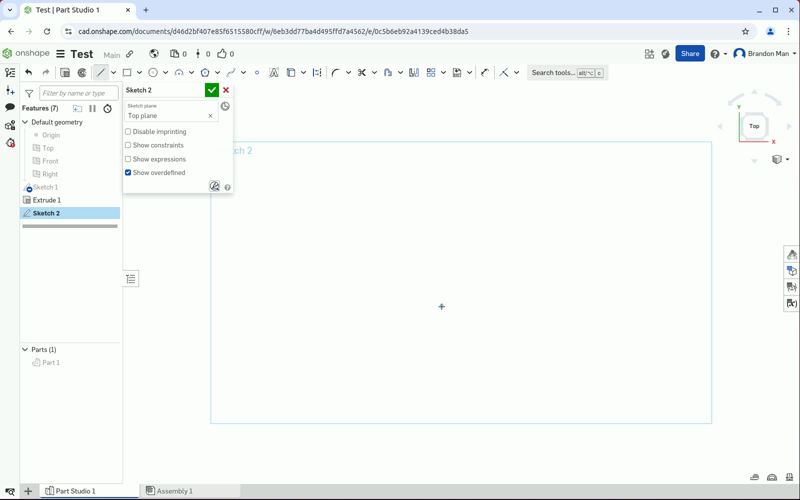
mouse_move(471, 306)
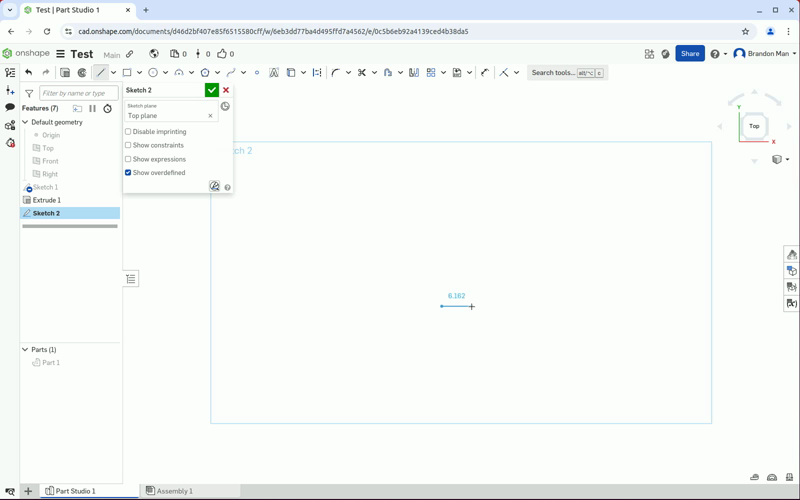
mouse_move(461, 306)
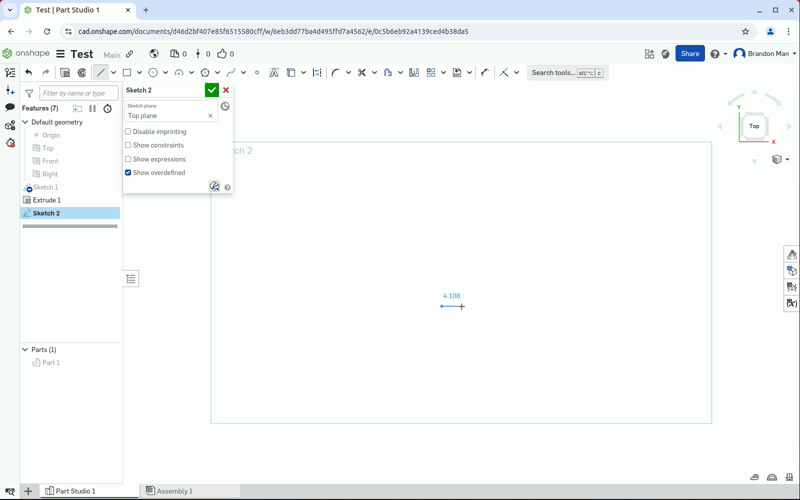
click(461, 306)
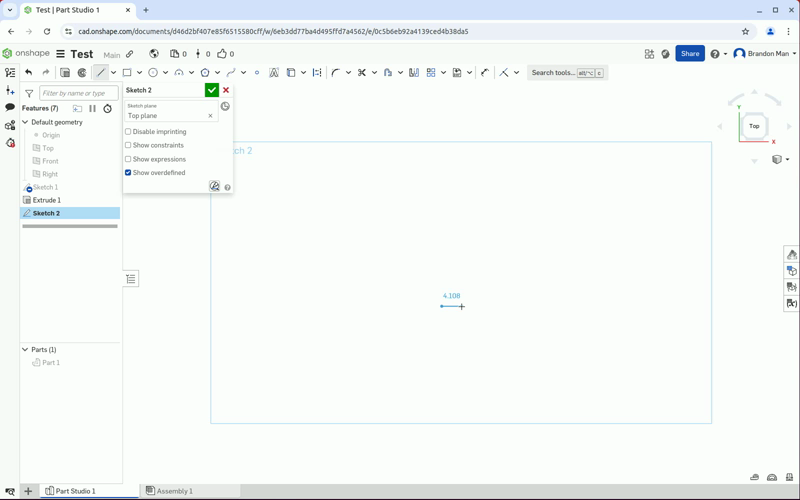
key_up(shift)
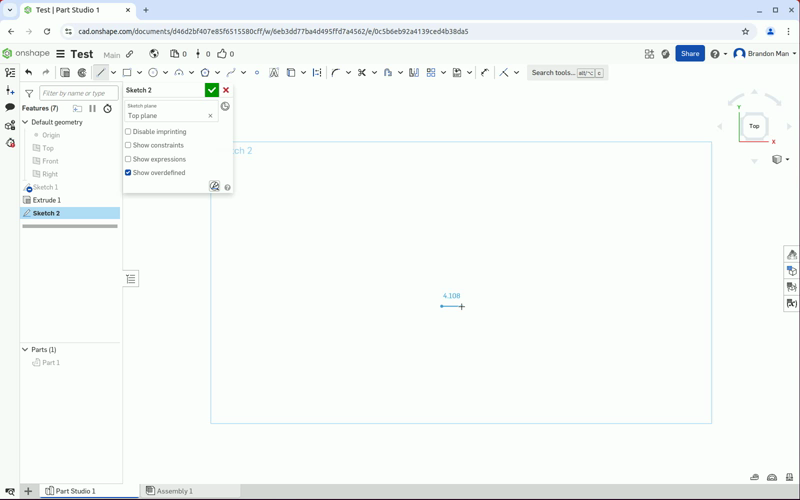
key_down(shift)
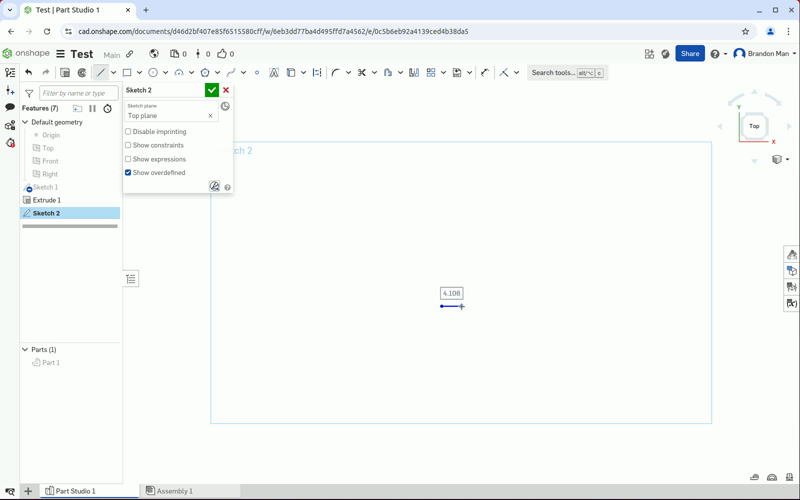
mouse_move(491, 306)
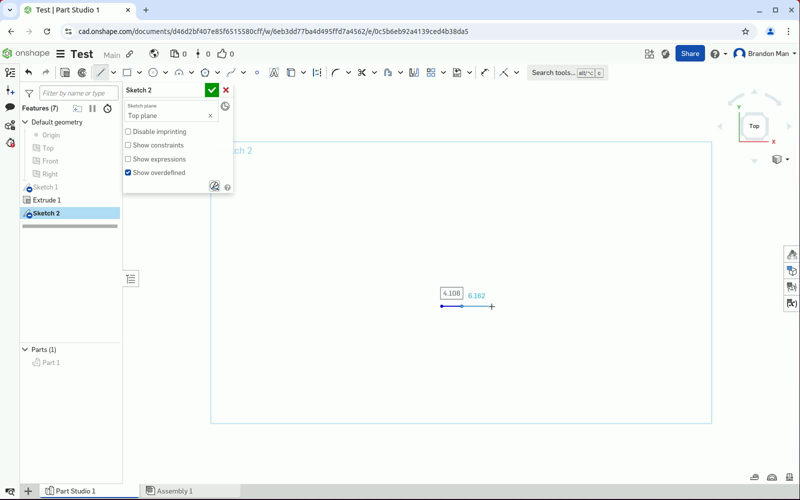
mouse_move(461, 296)
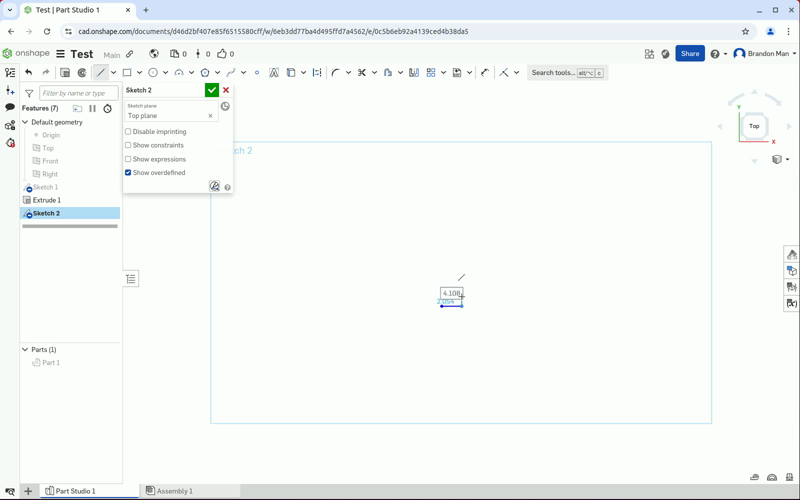
click(461, 296)
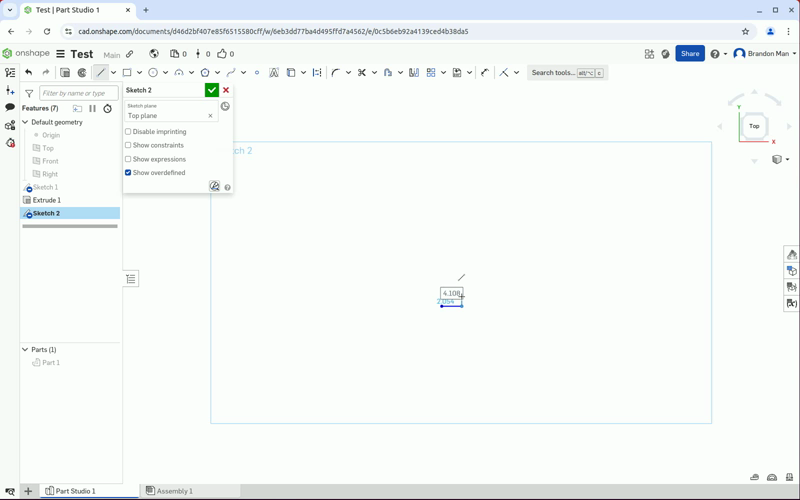
key_up(shift)
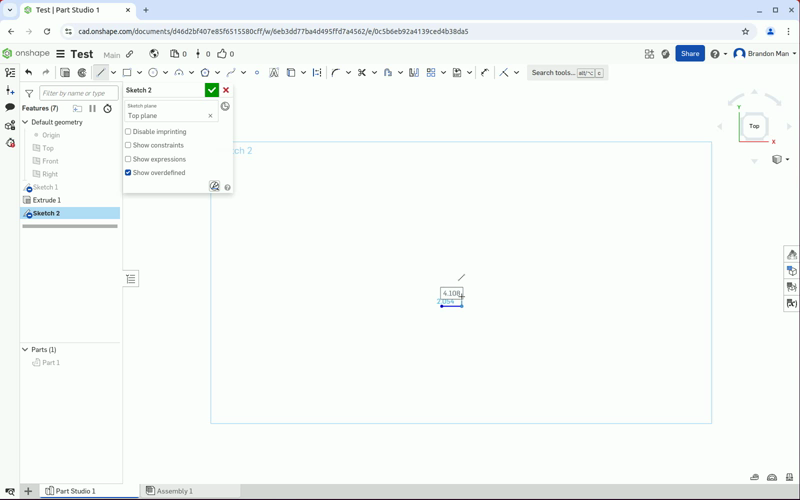
key_down(shift)
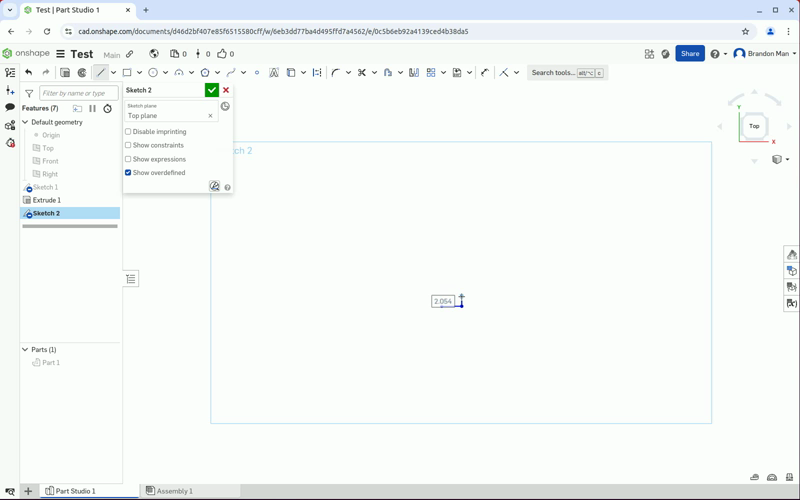
mouse_move(491, 296)
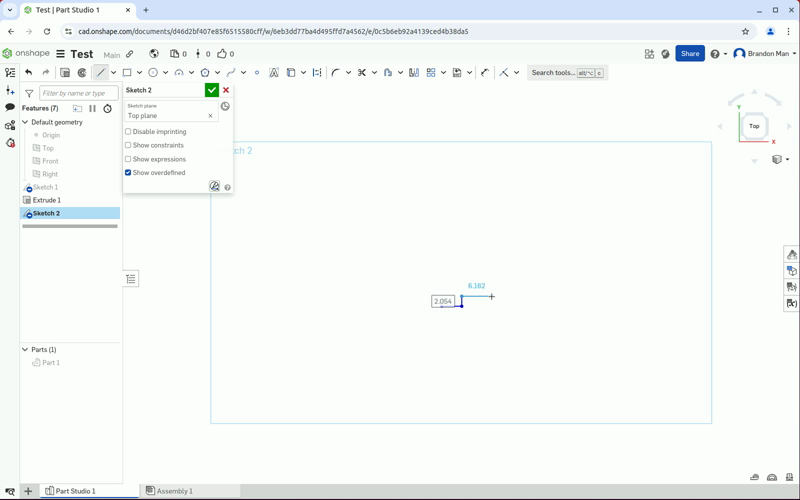
mouse_move(441, 296)
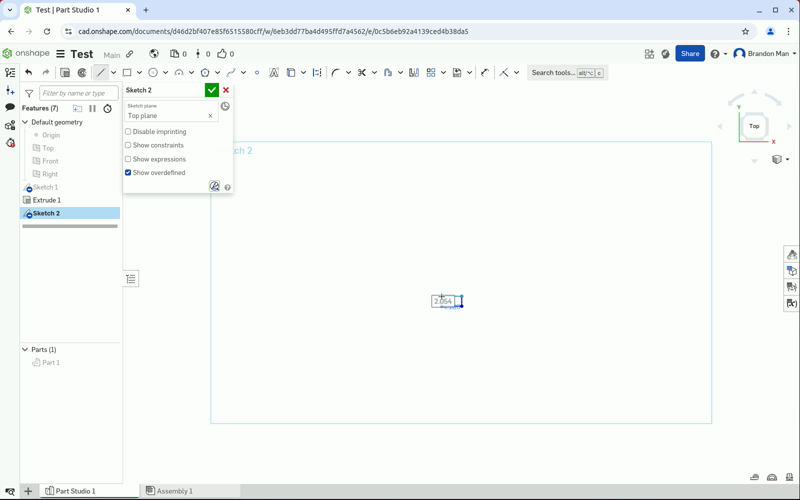
click(441, 296)
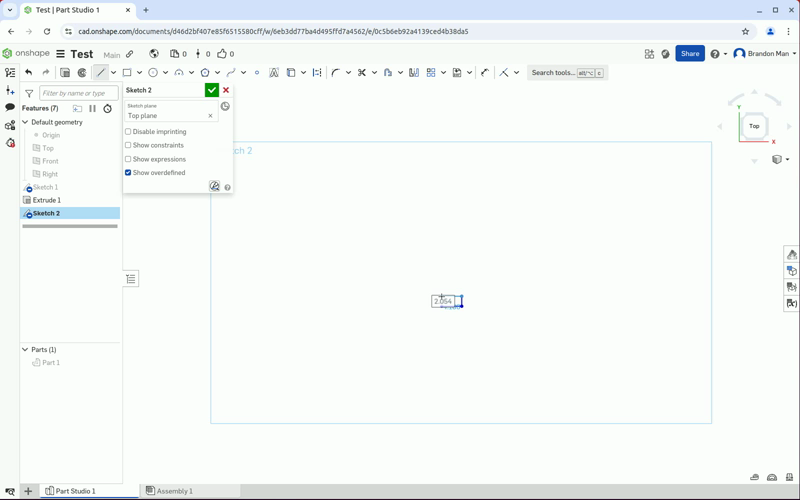
key_up(shift)
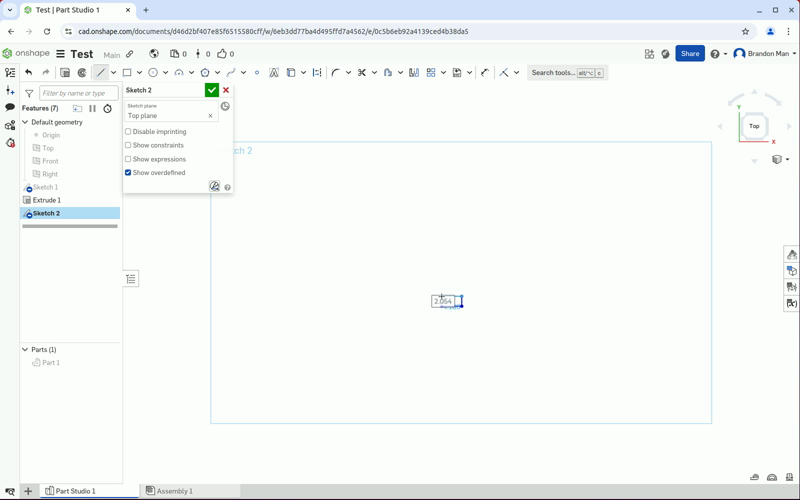
mouse_move(471, 296)
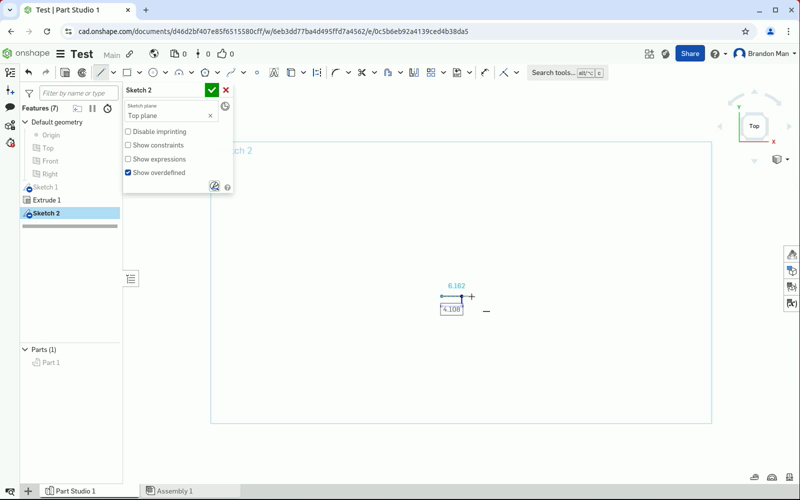
key_down(shift)
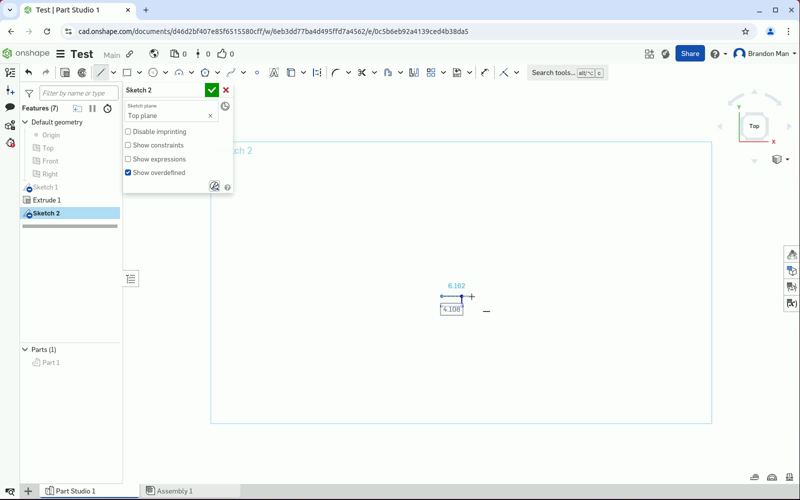
mouse_move(441, 306)
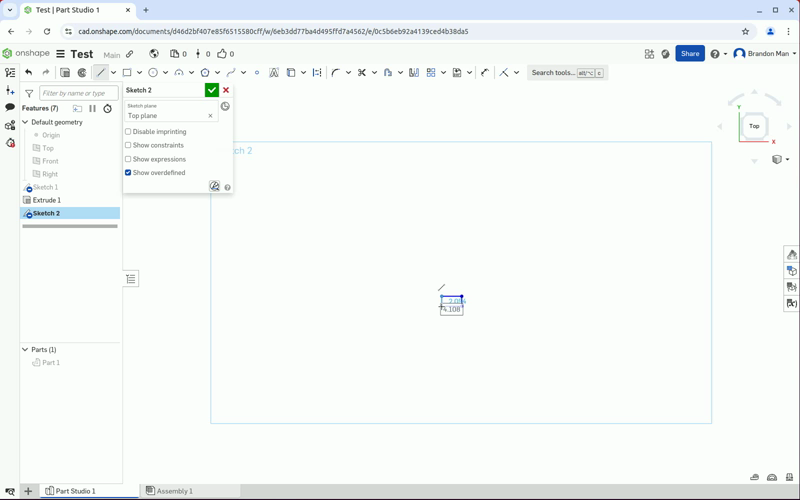
key_up(shift)
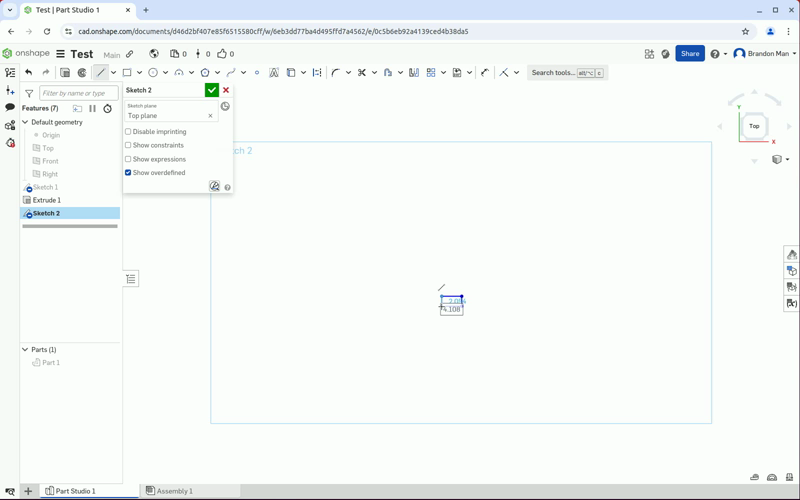
click(441, 306)
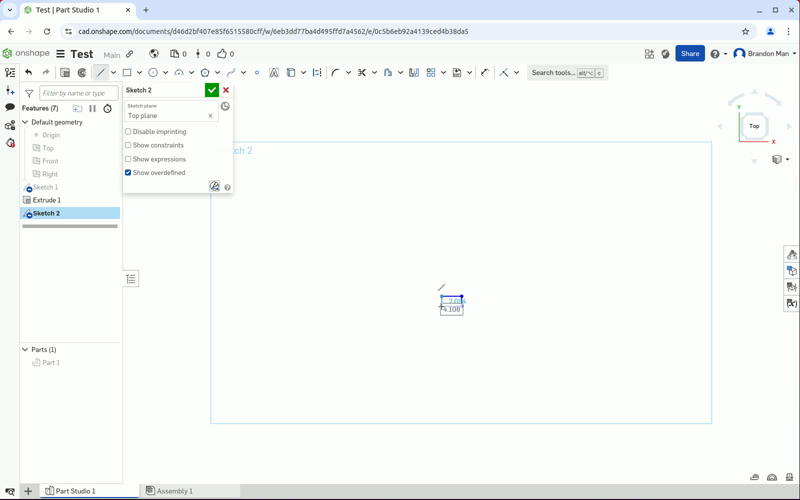
key(esc)
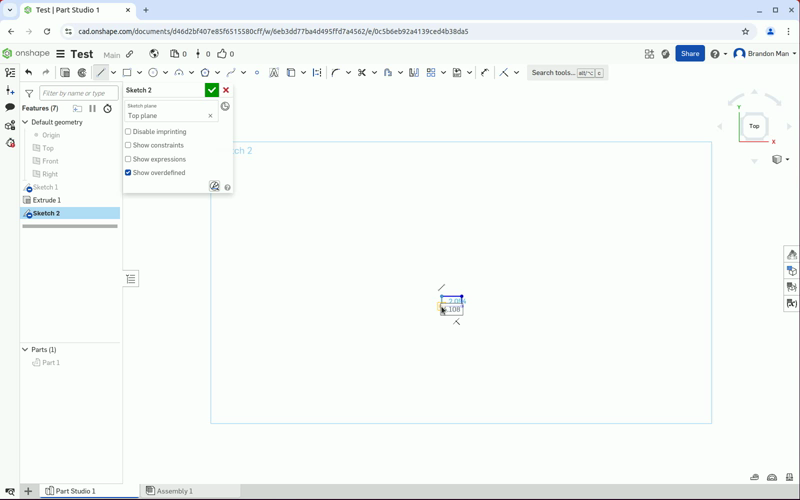
mouse_move(447, 300)
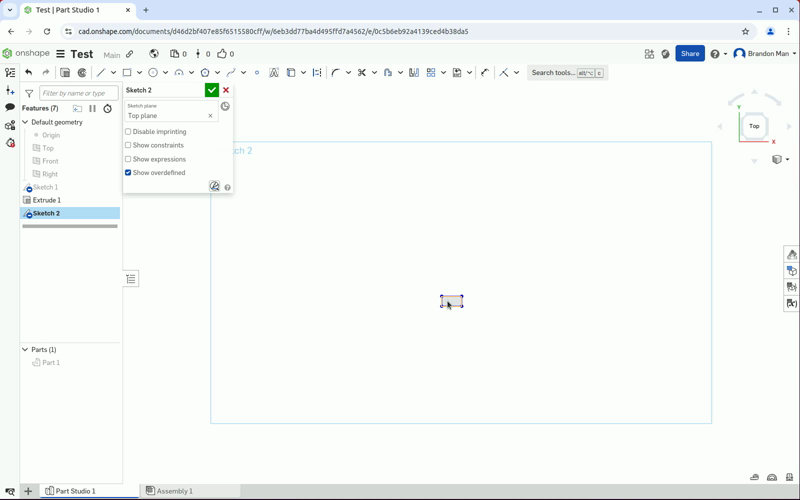
scroll(6)
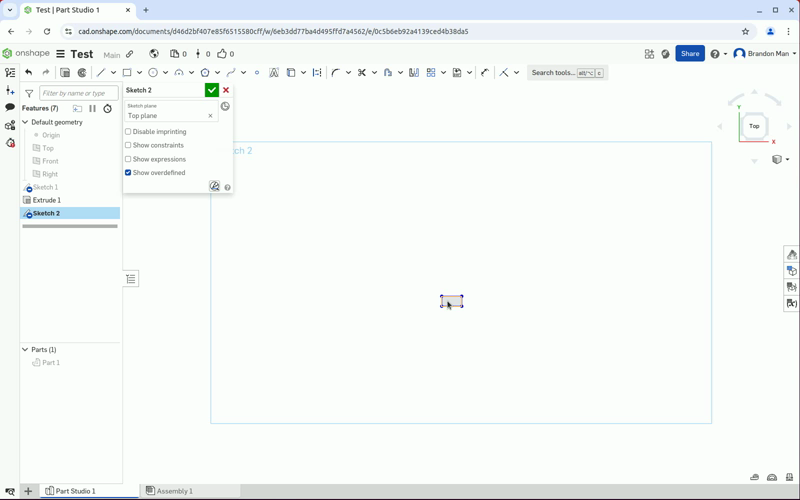
scroll(6)
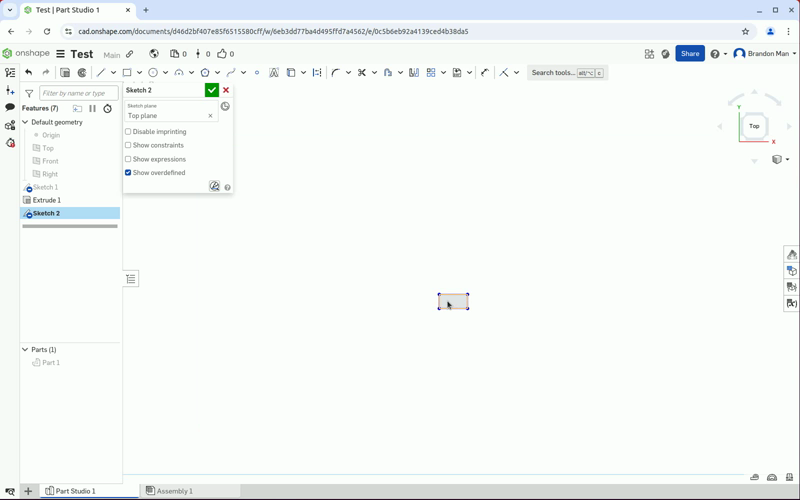
scroll(6)
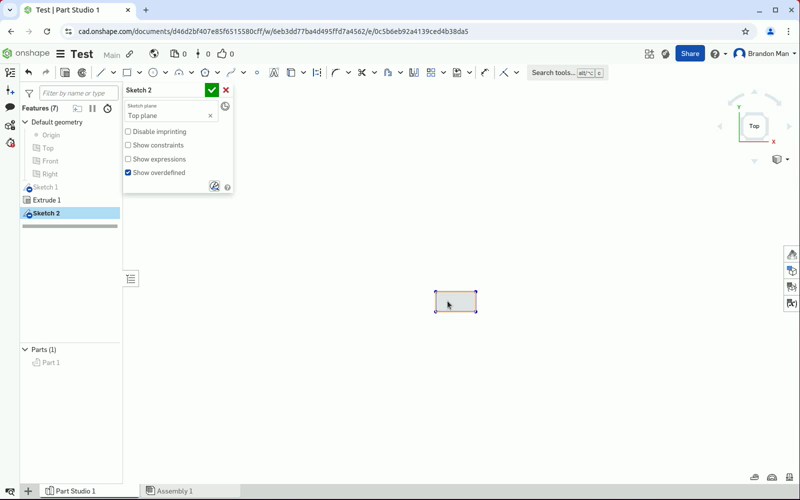
scroll(6)
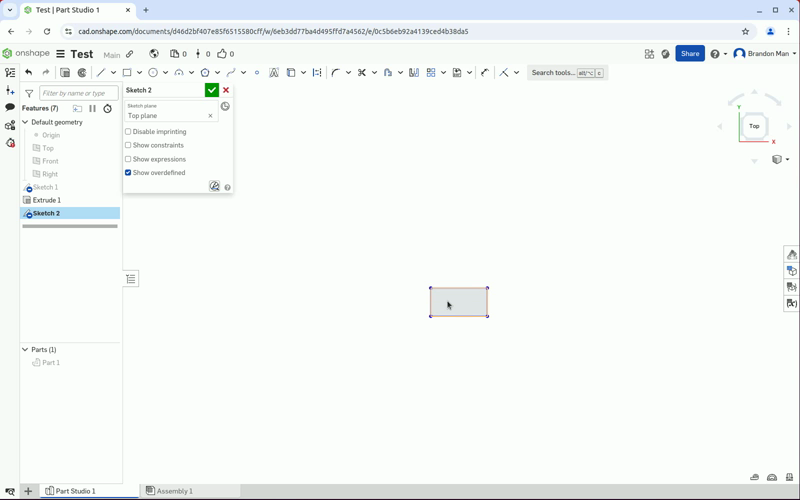
scroll(6)
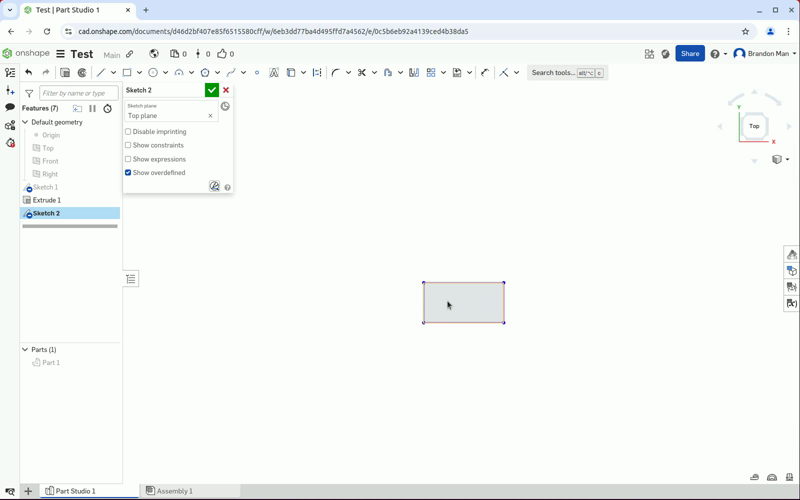
scroll(6)
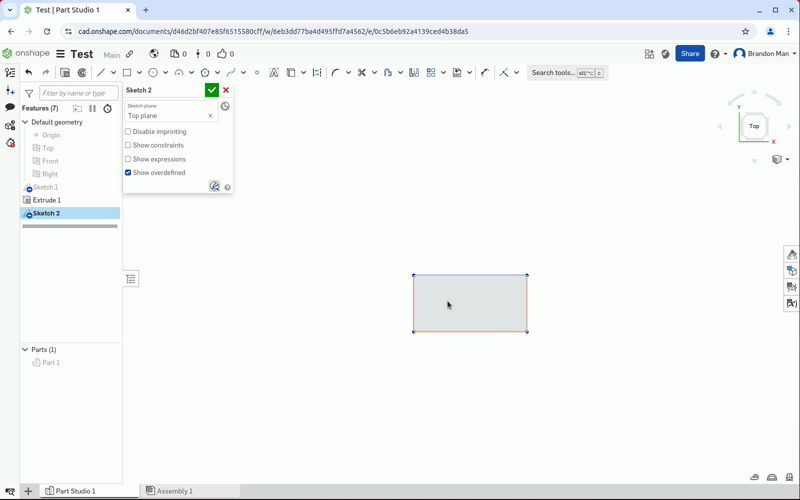
scroll(6)
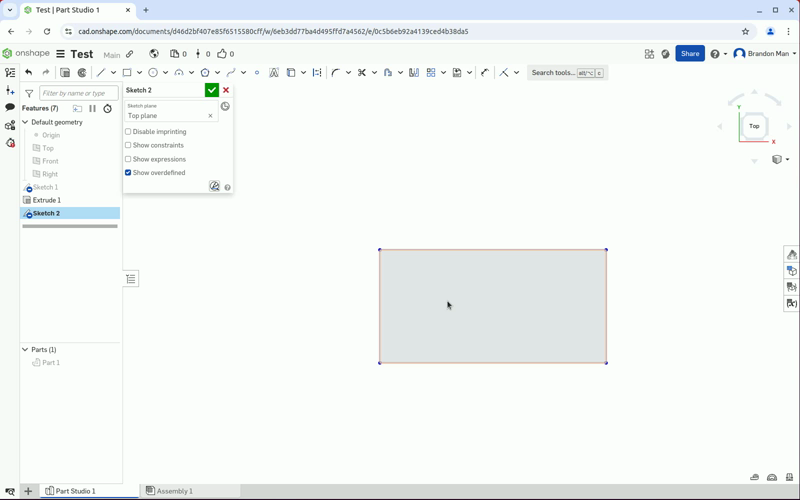
click(447, 300)
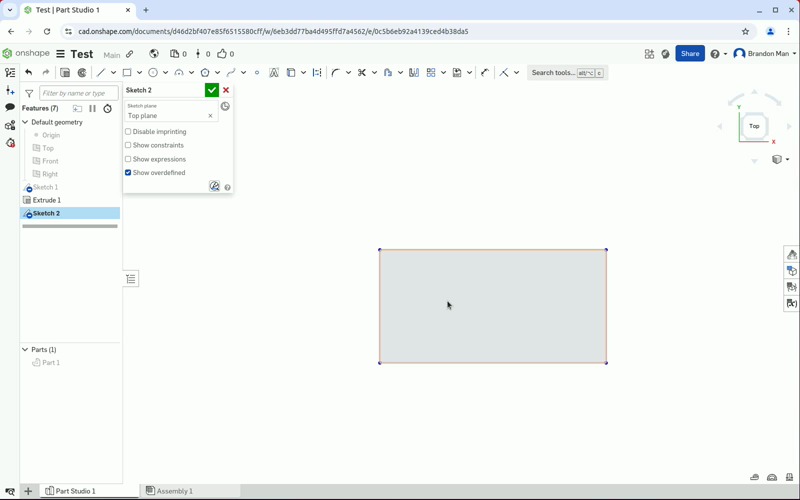
scroll(-6)
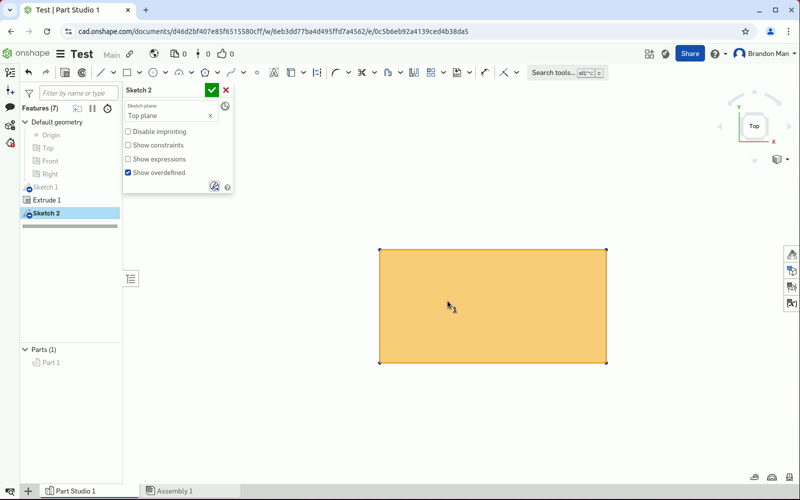
scroll(-6)
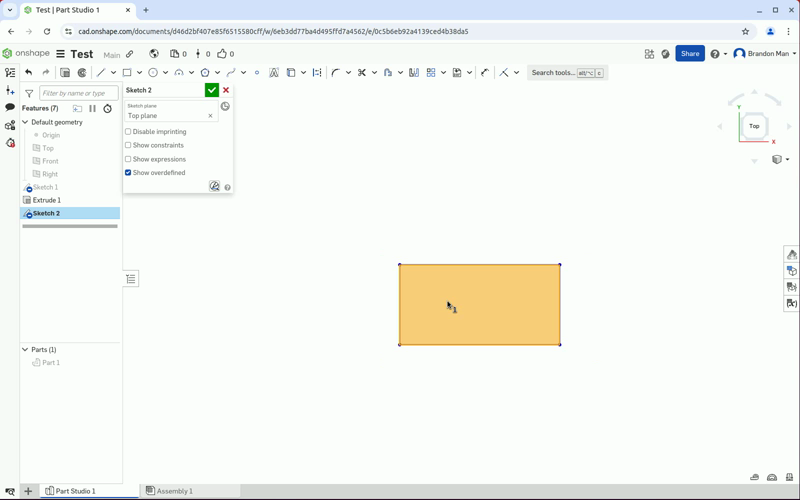
scroll(-6)
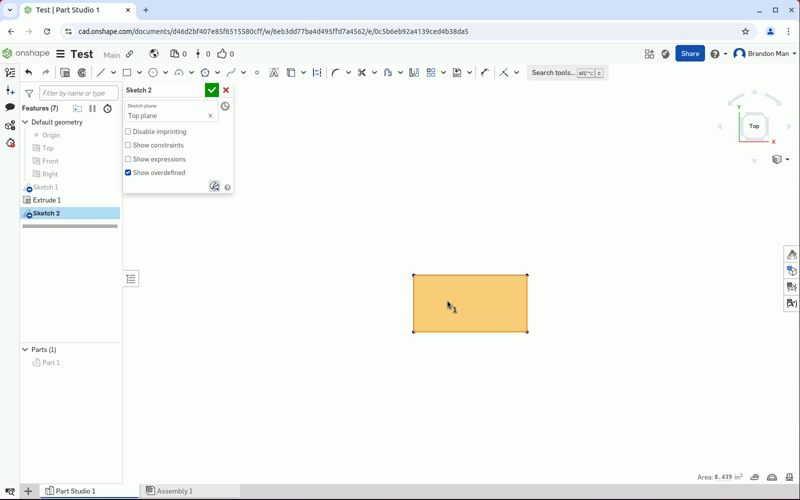
scroll(-6)
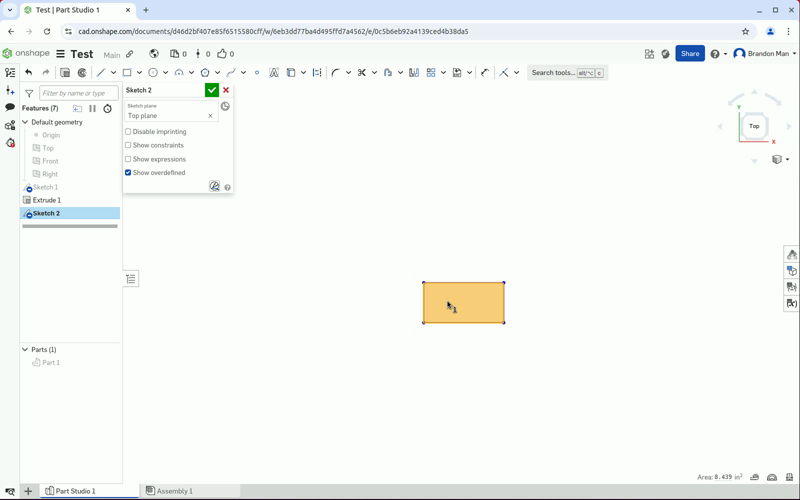
scroll(-6)
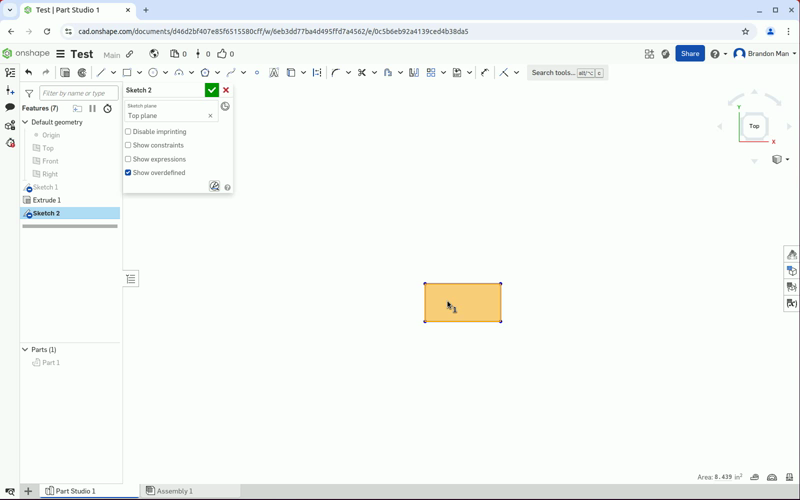
scroll(-6)
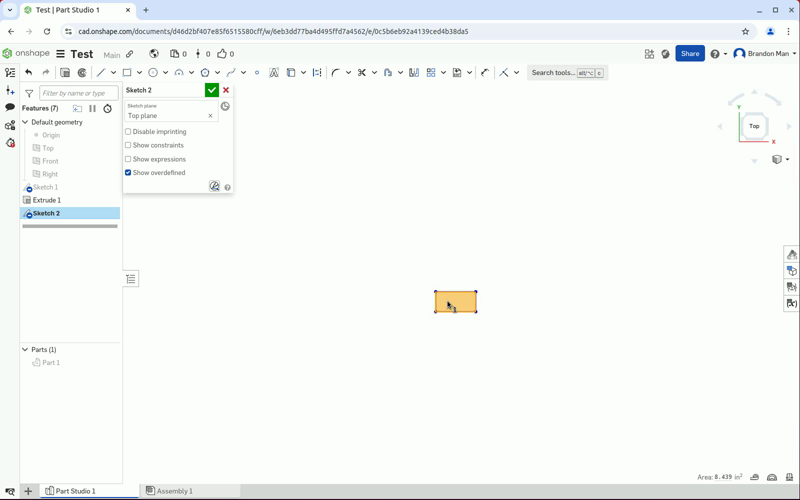
scroll(-6)
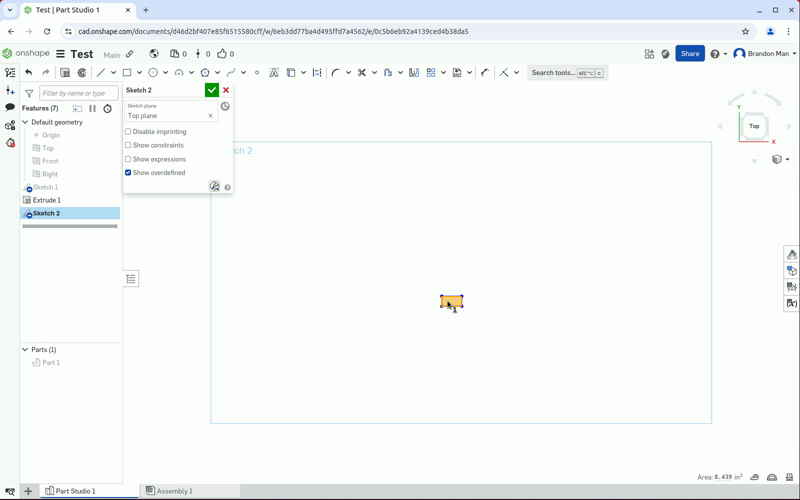
mouse_move(73, 352)
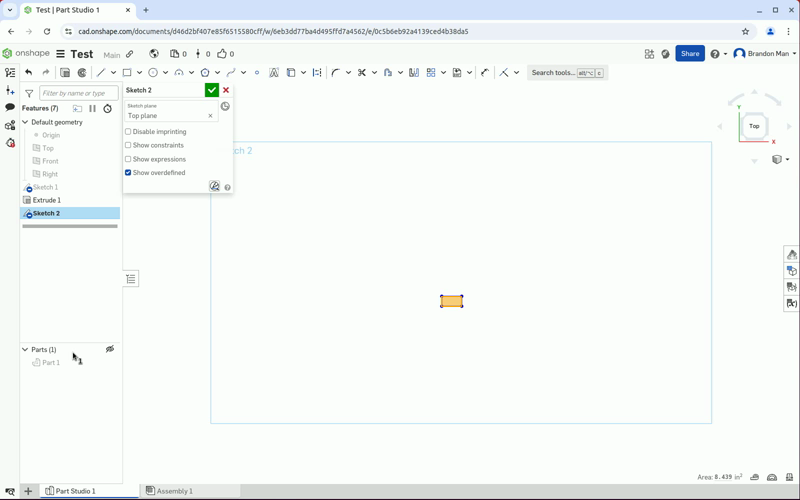
key(shift+y)
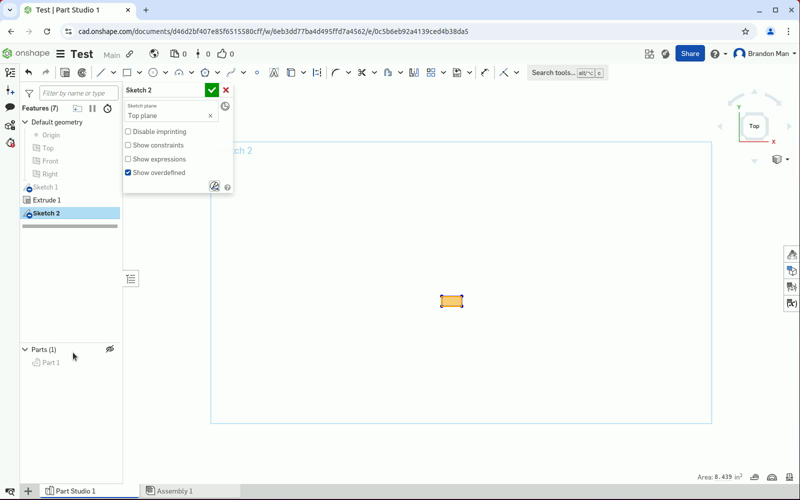
key(shift+e)
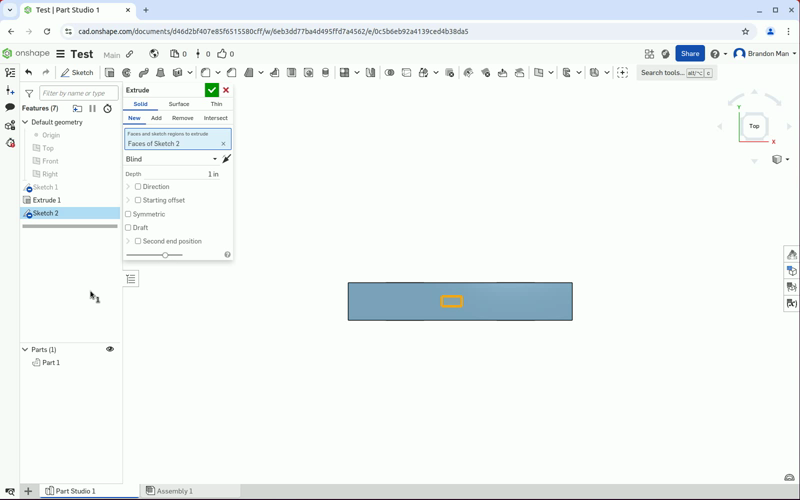
mouse_move(143, 106)
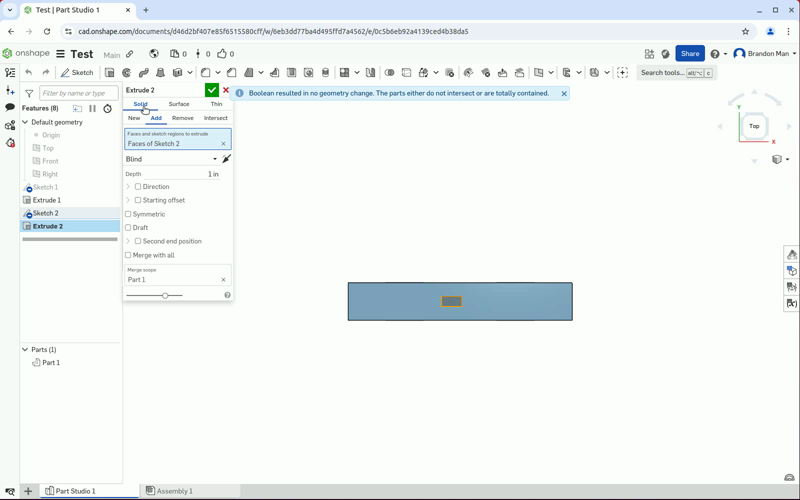
click(143, 106)
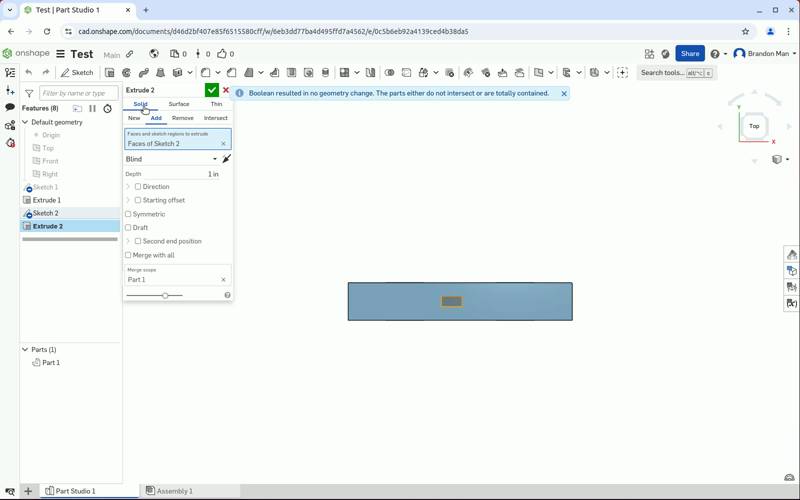
mouse_move(186, 120)
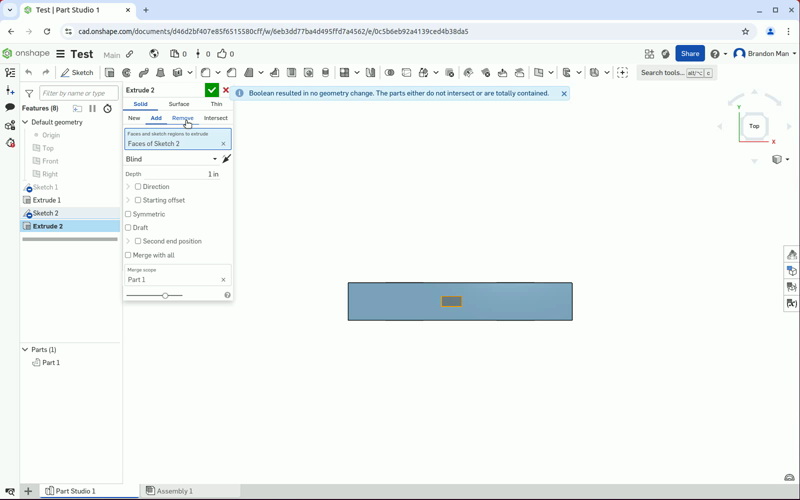
click(186, 120)
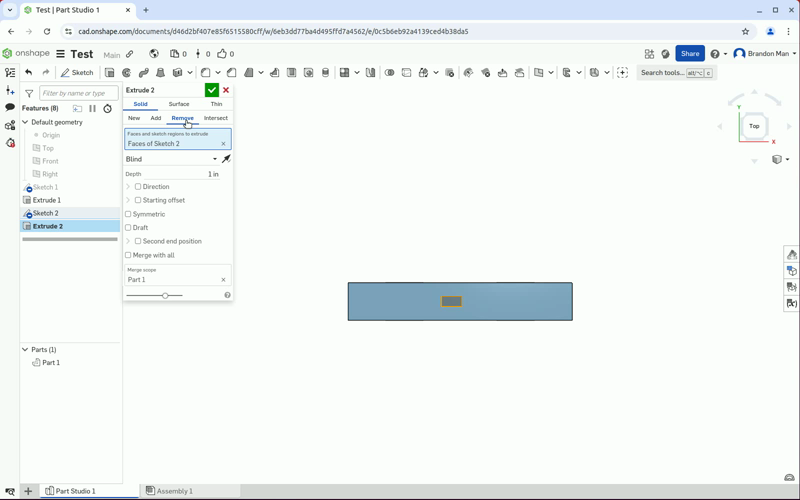
key(tab, 4)
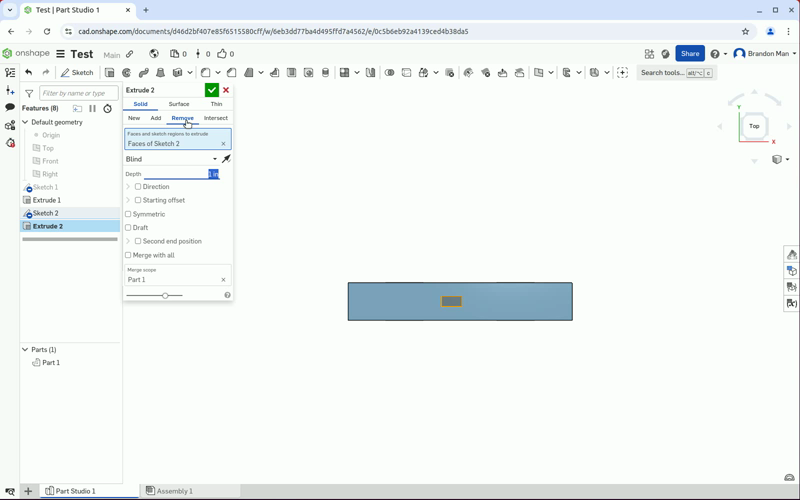
text(-23.108)
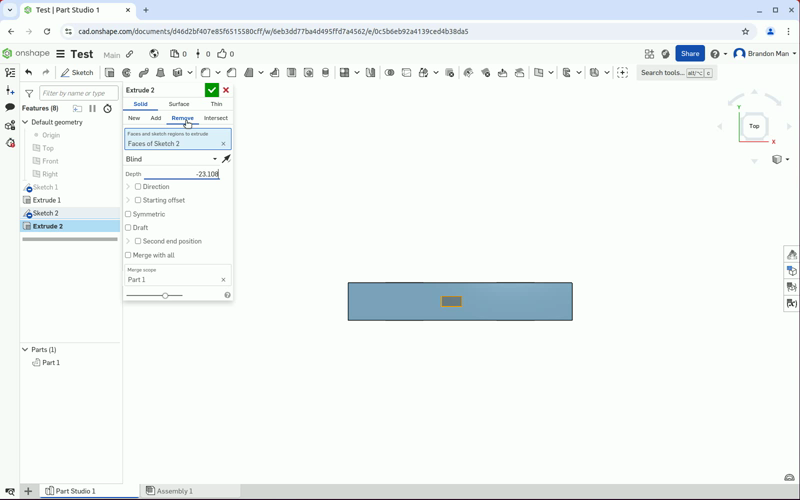
key(tab, 3)
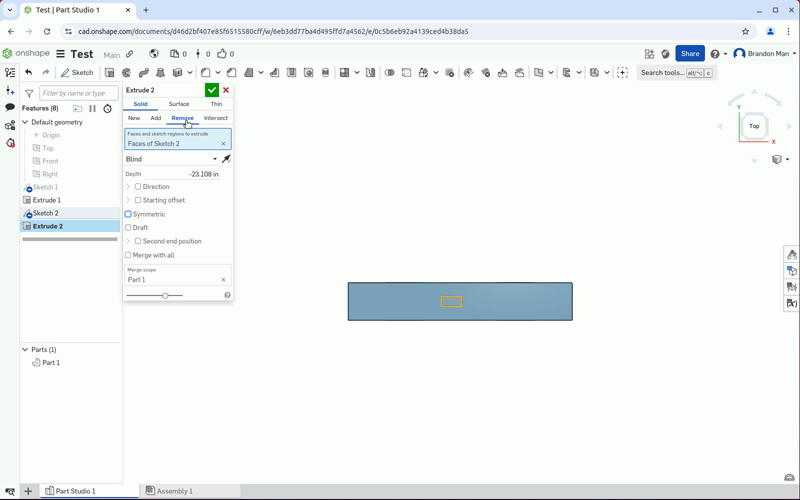
key(space)
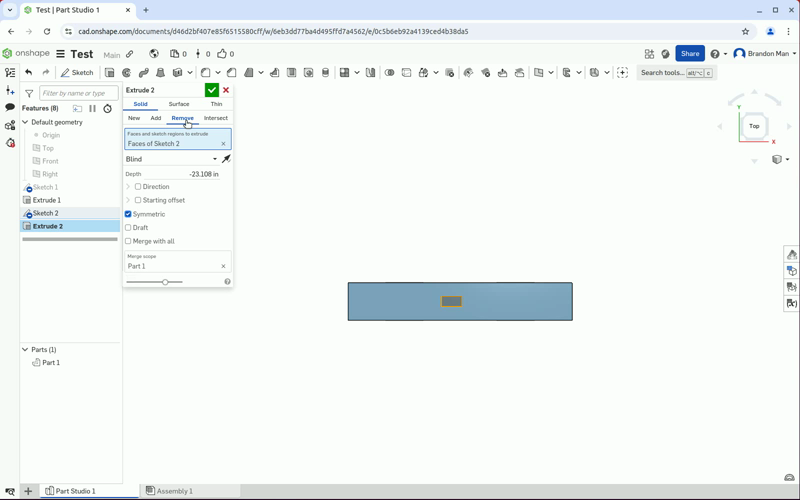
key(tab, 2)
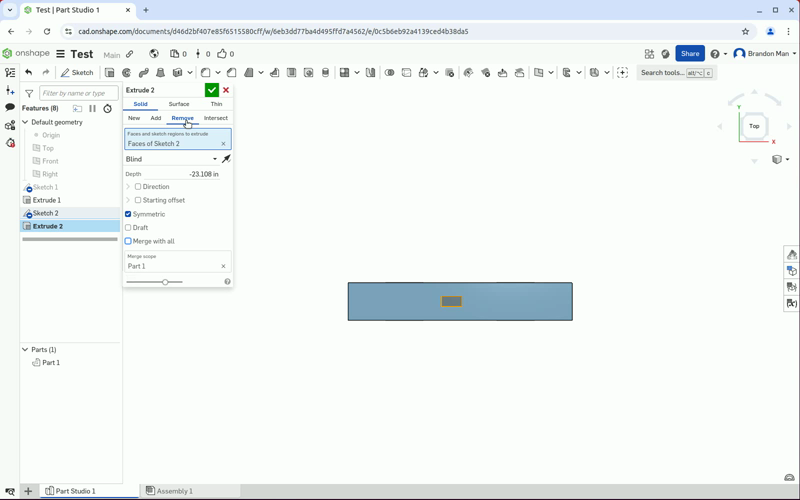
key(space)
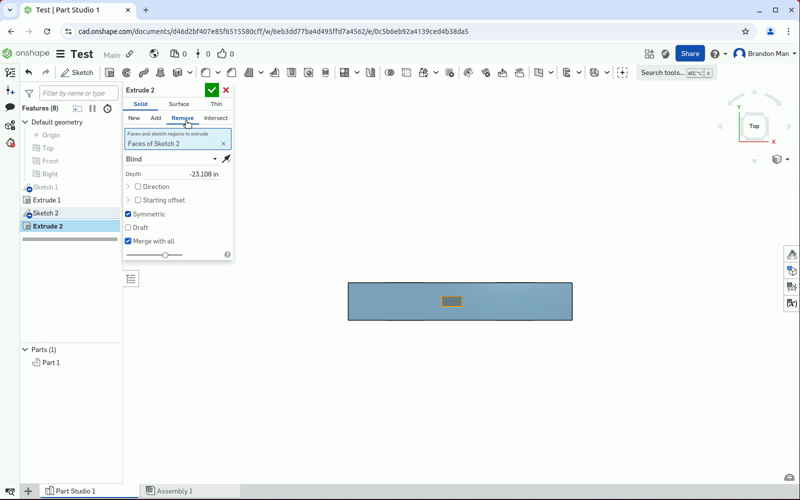
key(enter)
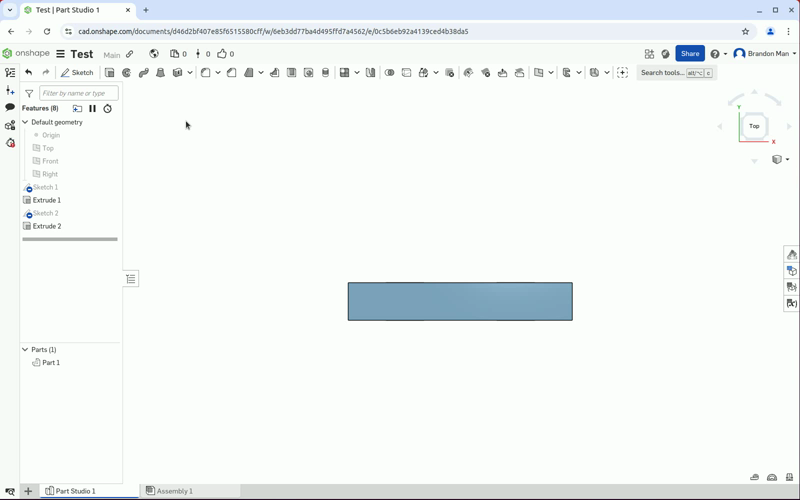
key(shift+h)
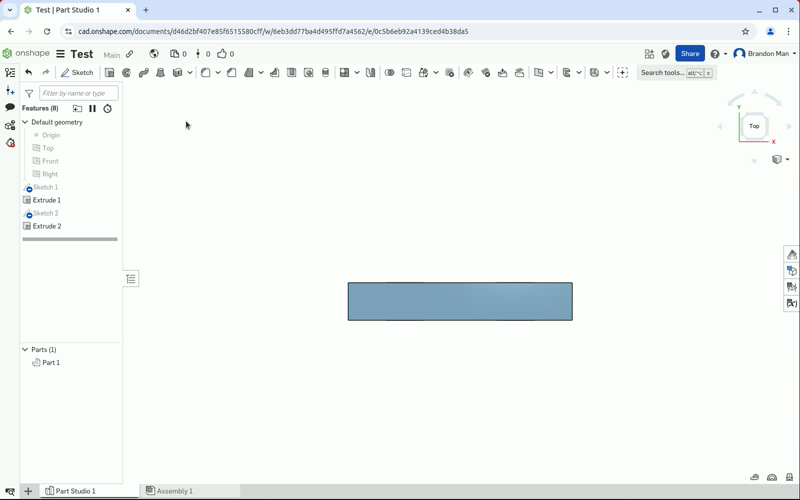
key(shift+h)
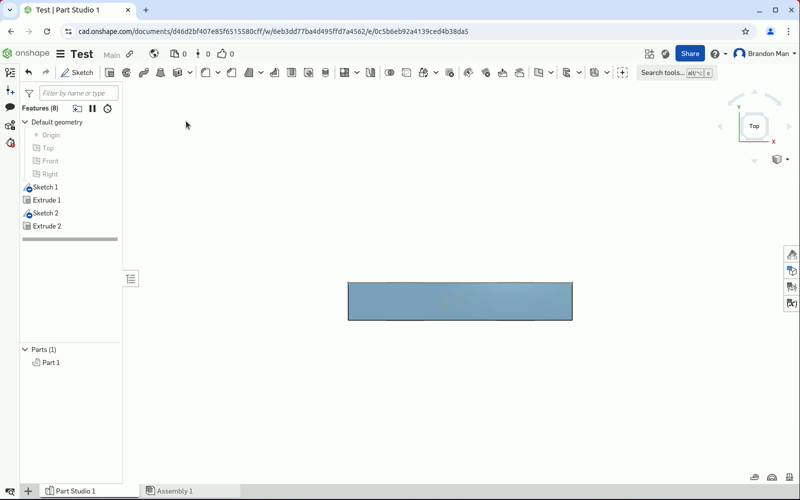
key(shift+7)
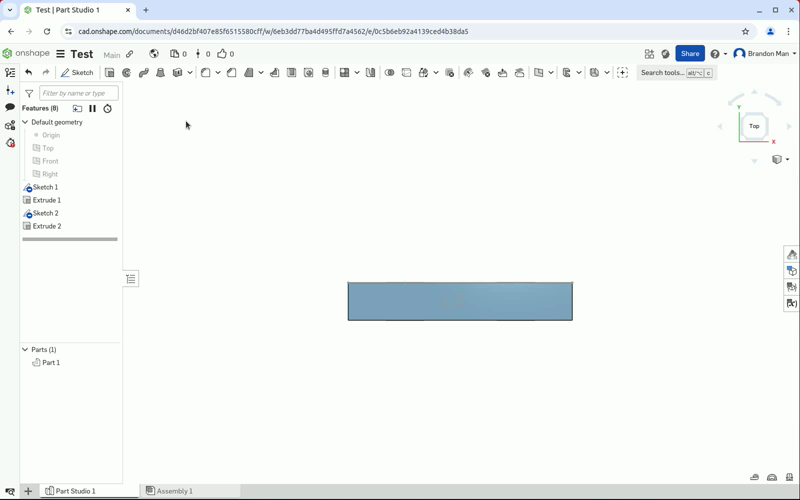
key(up, 3)
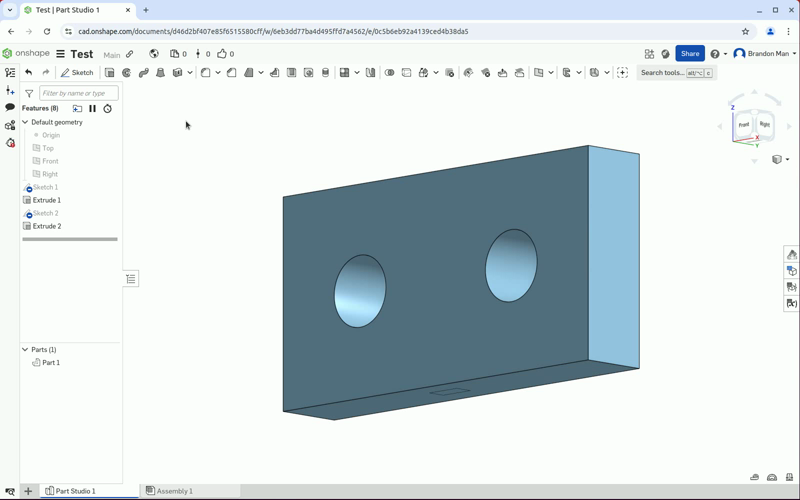
key(left, 3)
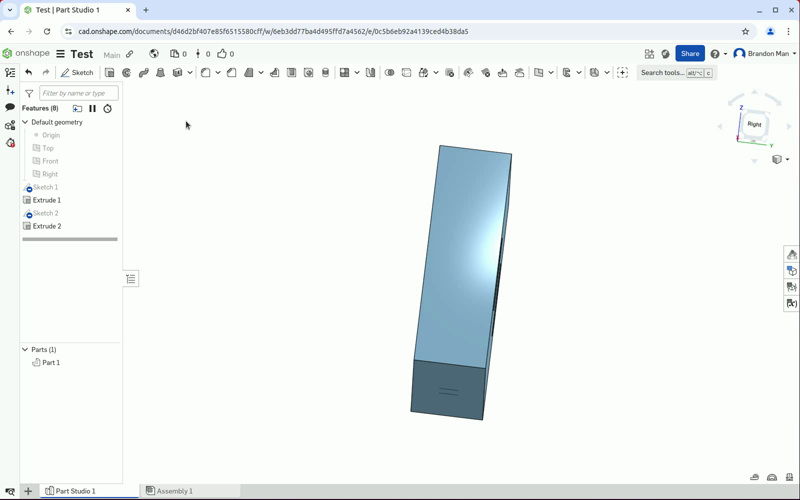
key(right, 3)
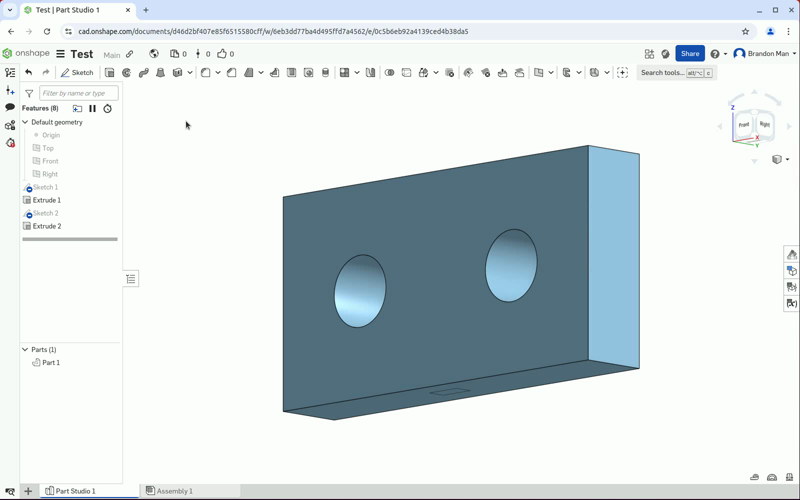
key(down, 3)
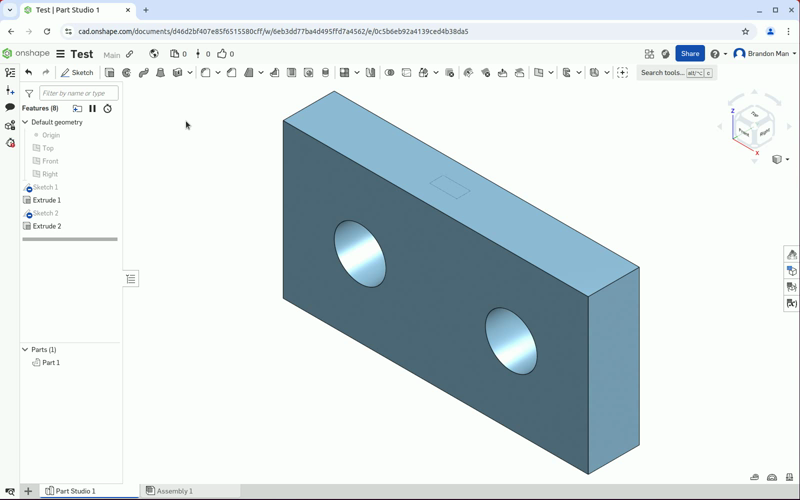
mouse_move(73, 189)
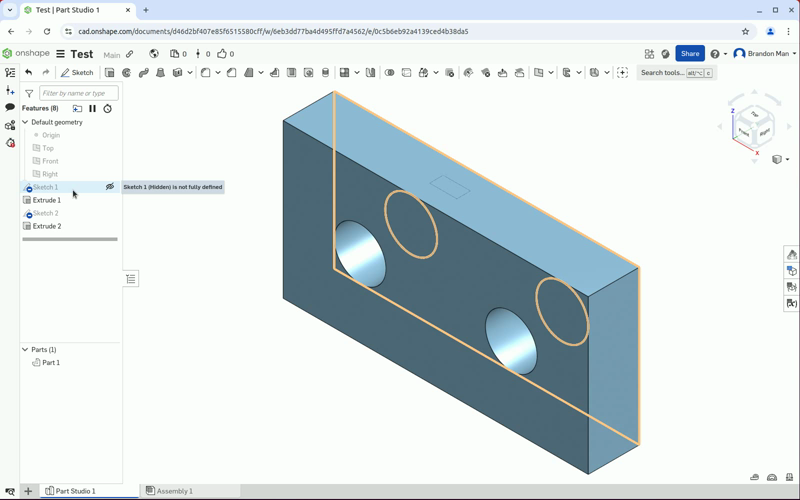
click(73, 189)